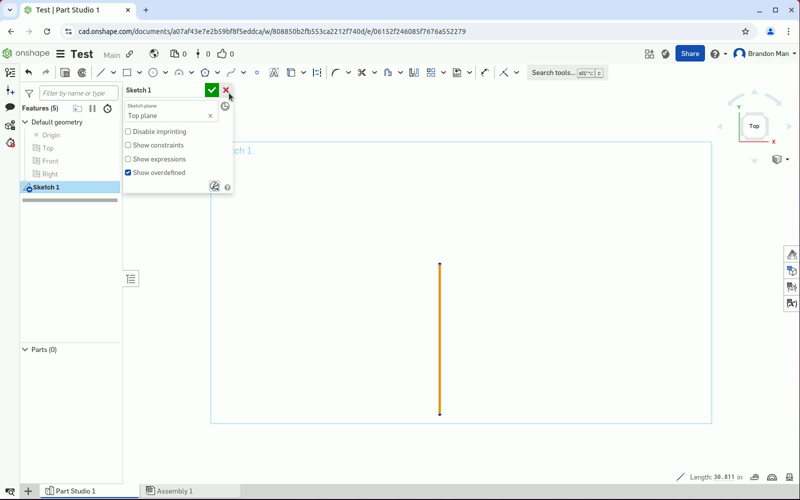
key(shift+h)
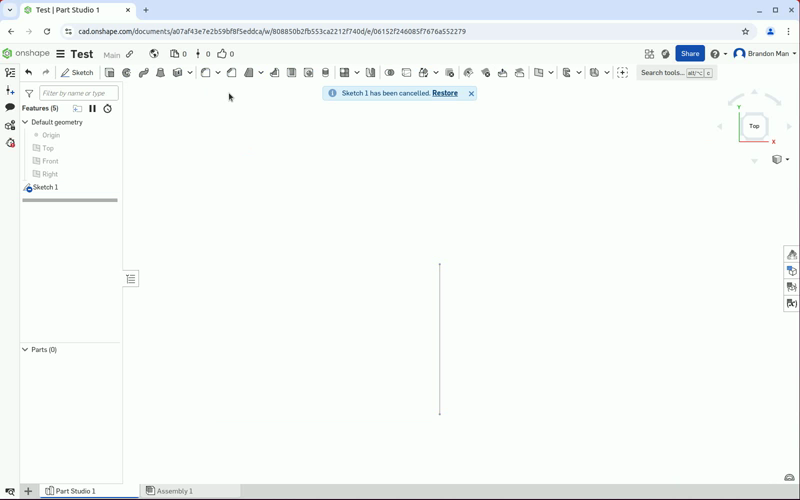
key(shift+s)
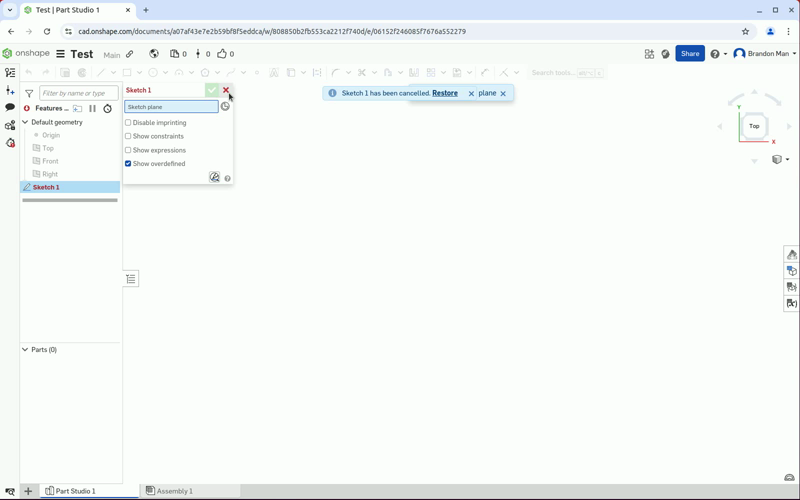
mouse_move(73, 150)
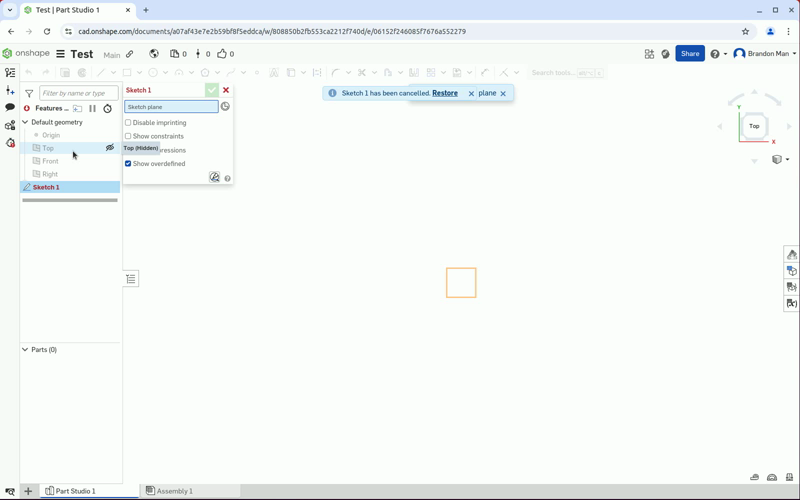
click(73, 150)
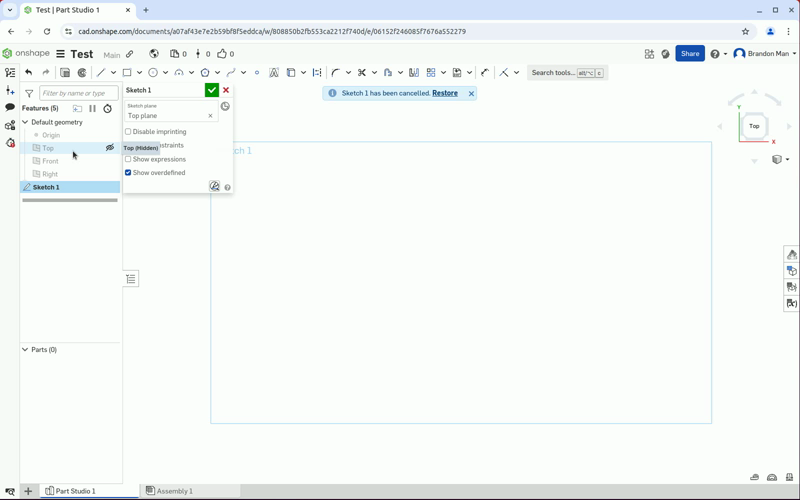
mouse_move(73, 352)
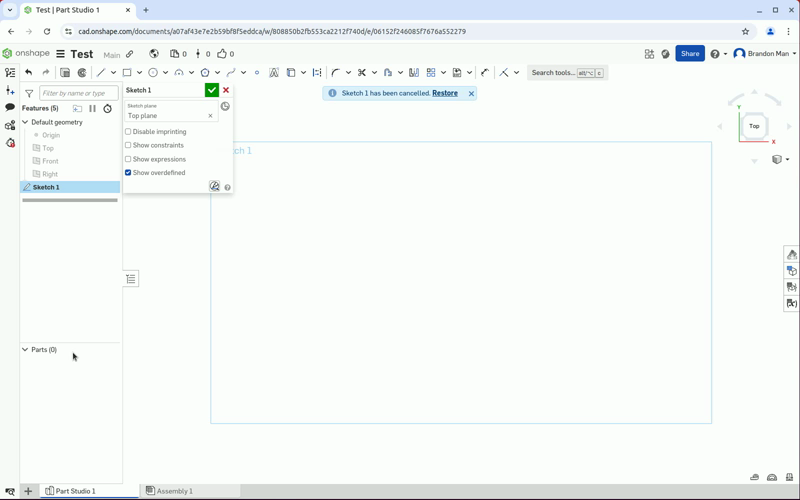
key(y)
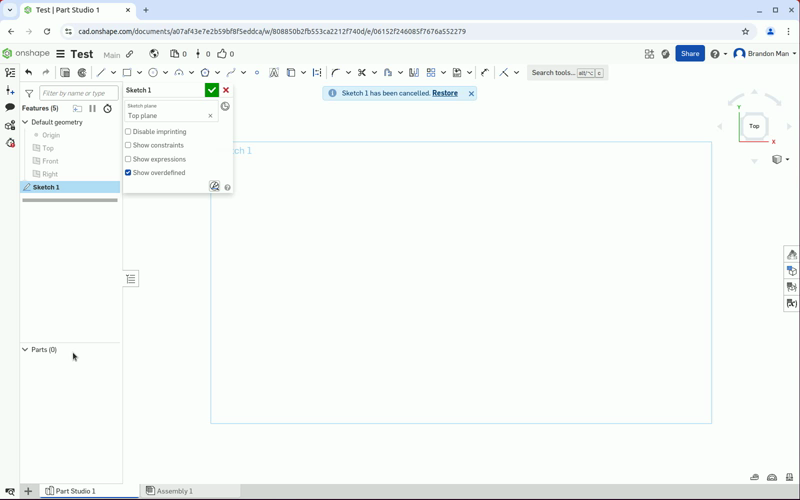
key(c)
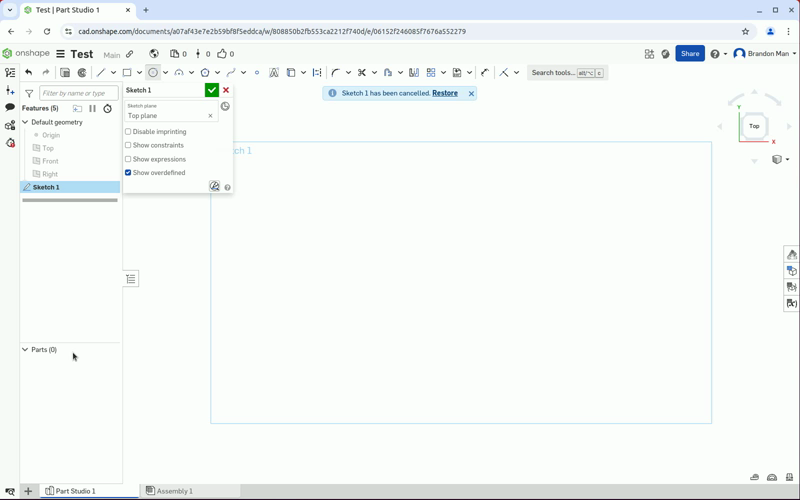
key_down(shift)
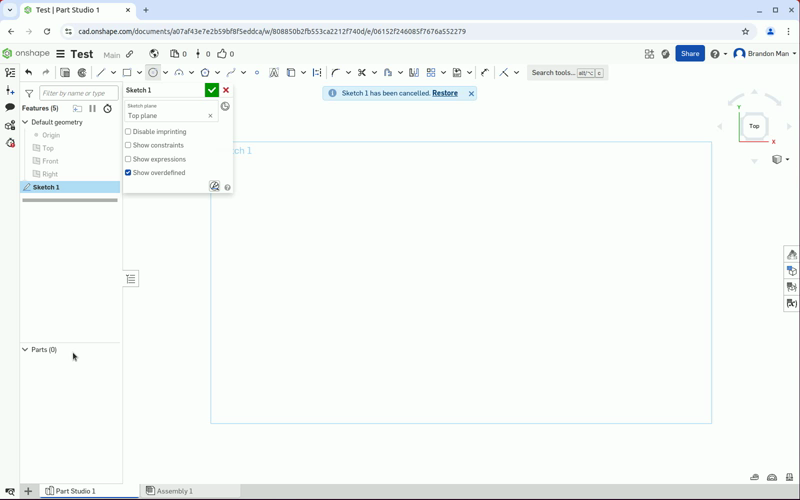
mouse_move(461, 282)
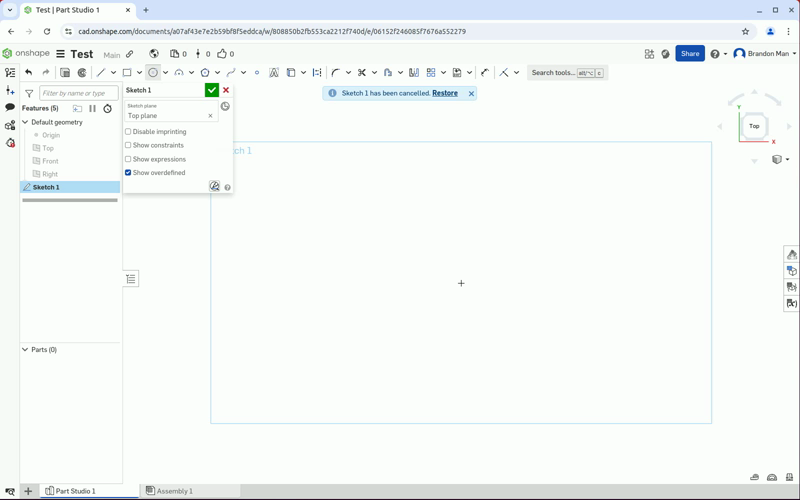
click(461, 282)
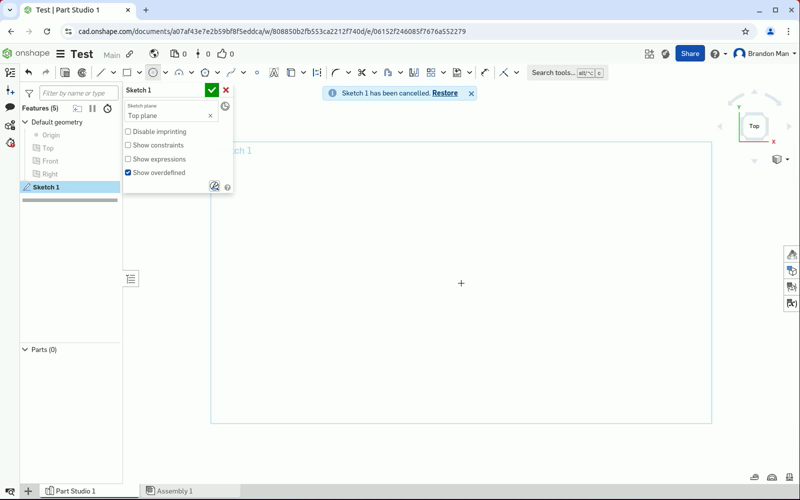
key_up(shift)
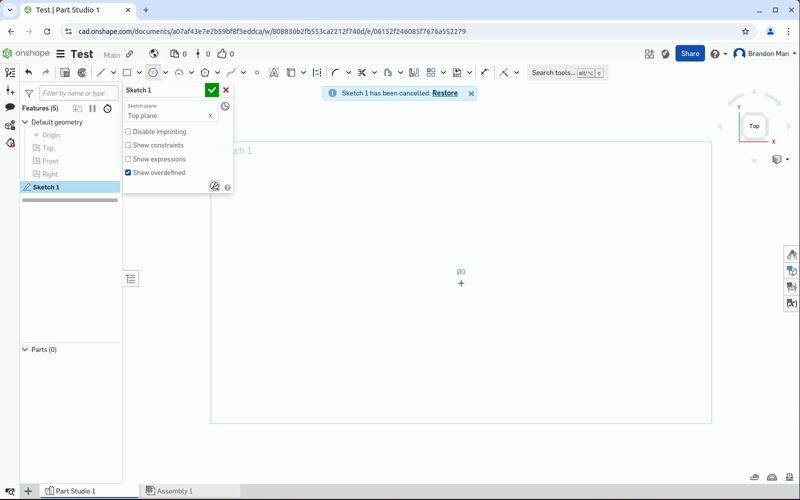
mouse_move(473, 282)
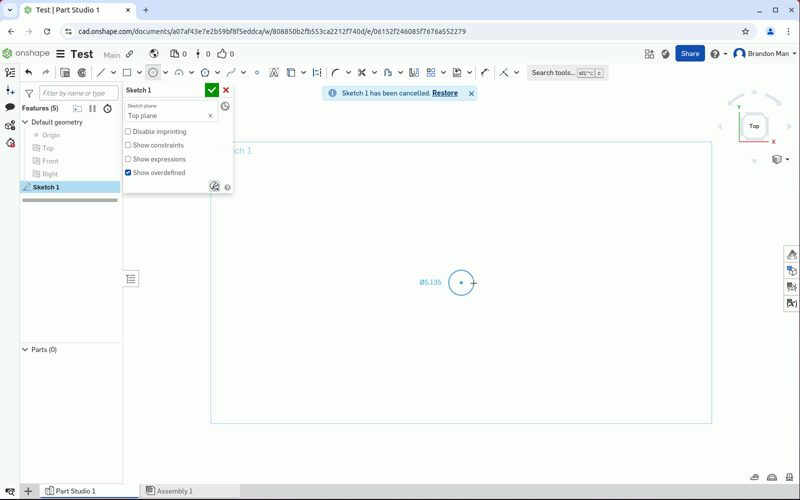
click(473, 282)
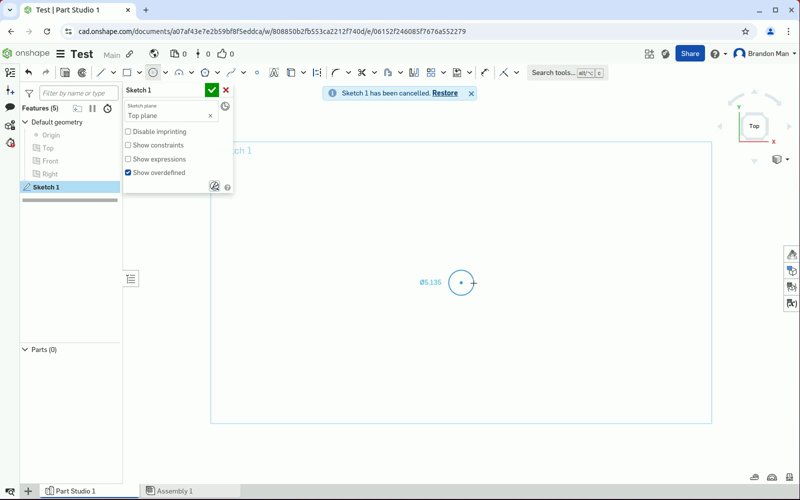
key(esc)
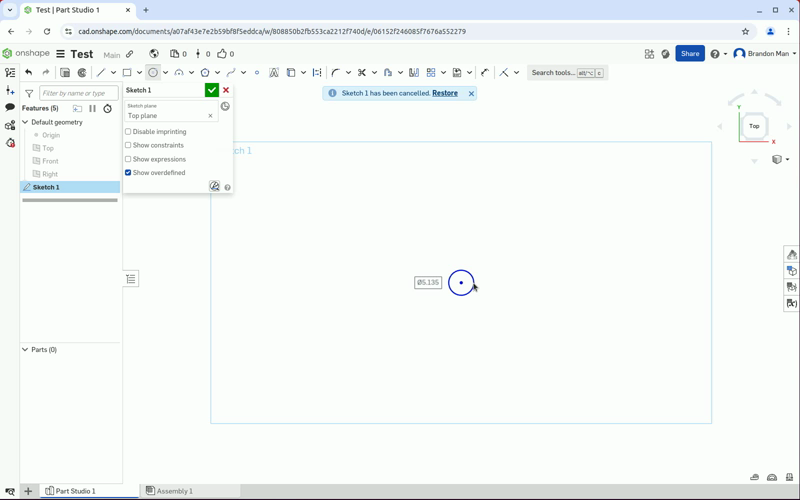
key(c)
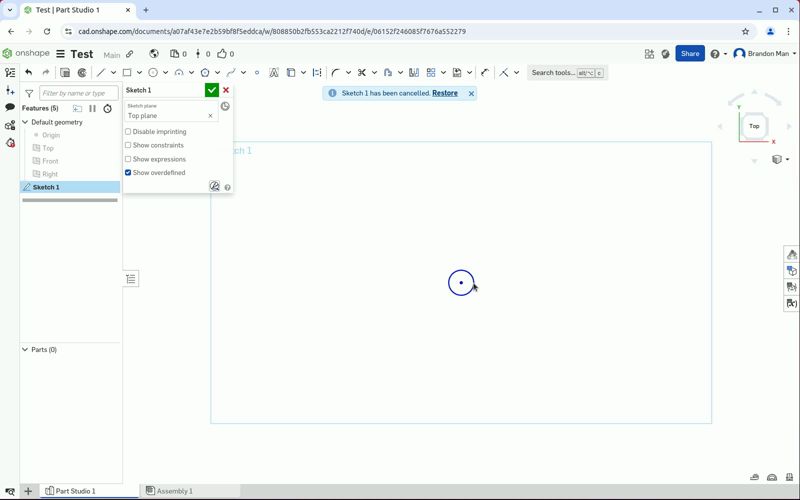
key_down(shift)
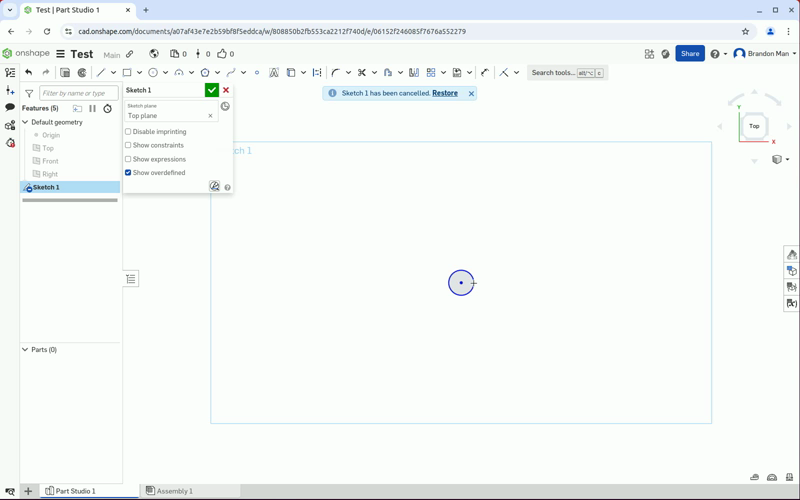
mouse_move(461, 282)
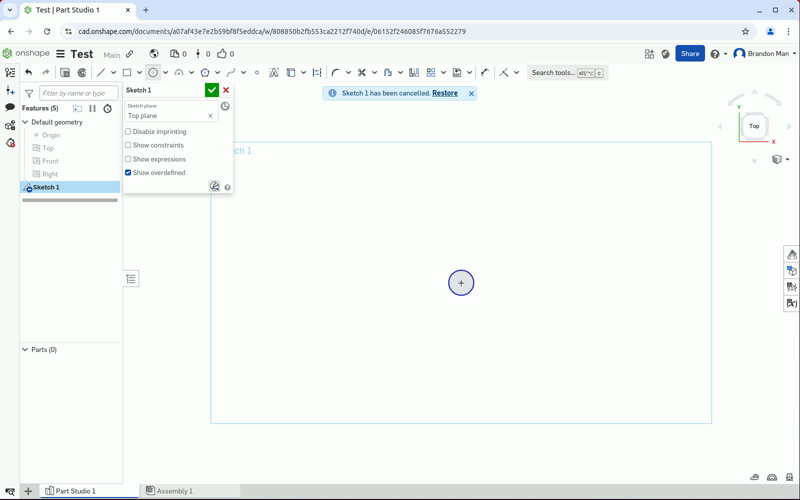
click(461, 282)
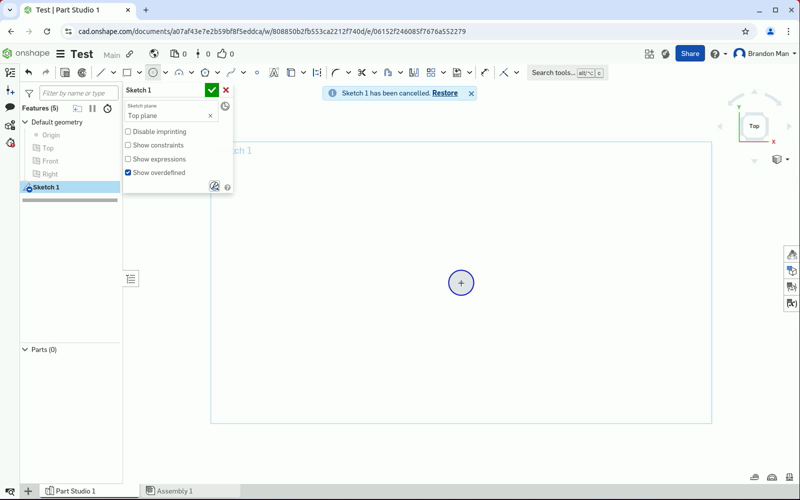
key_up(shift)
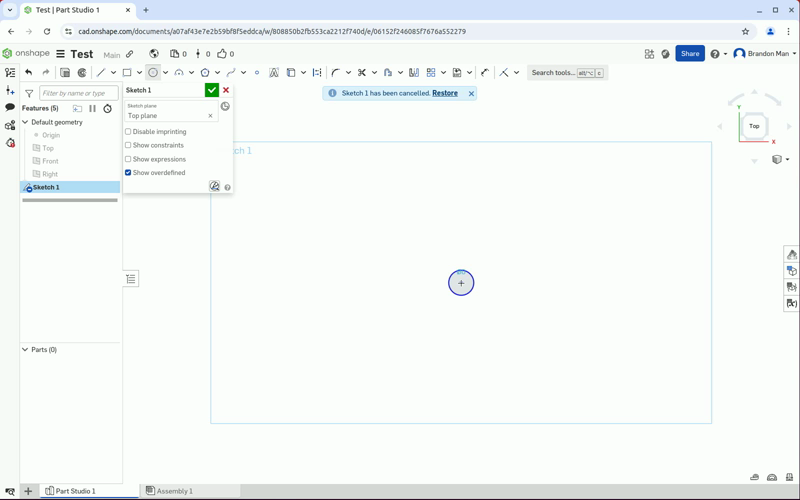
mouse_move(470, 282)
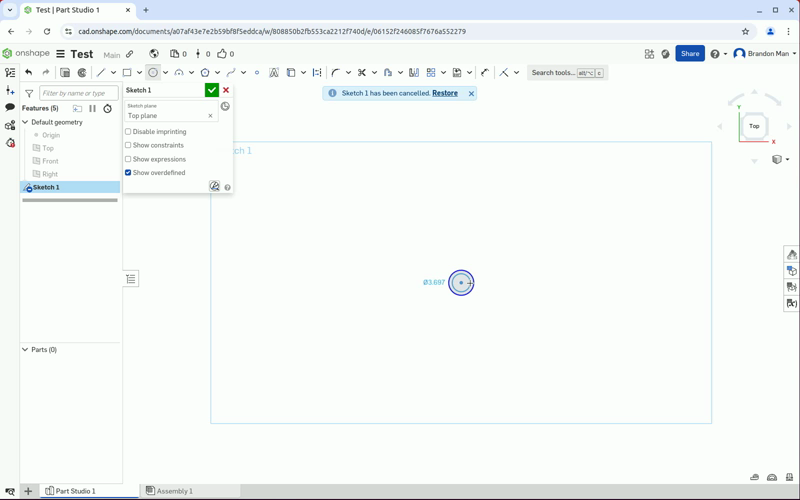
scroll(6)
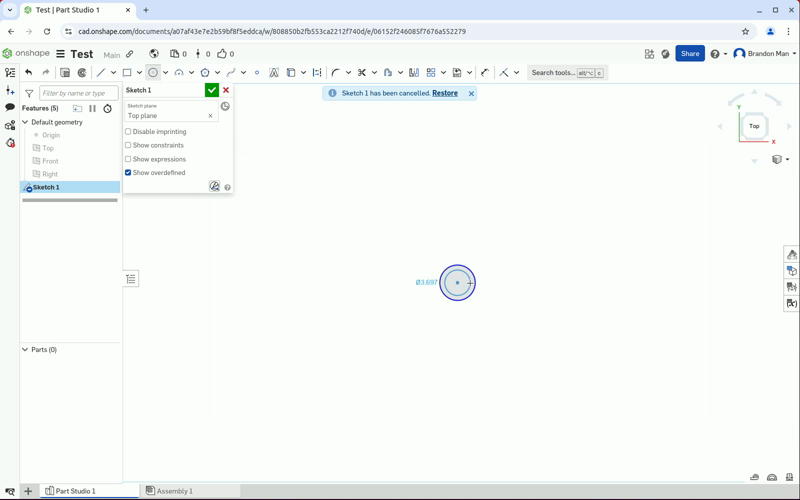
scroll(6)
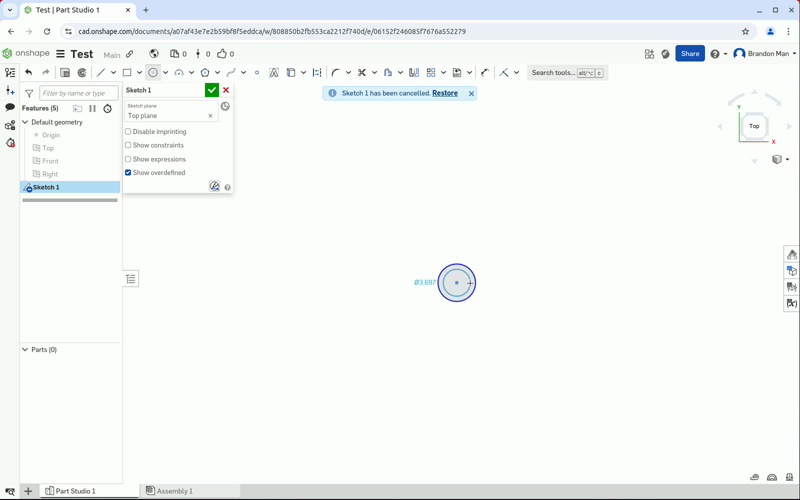
scroll(6)
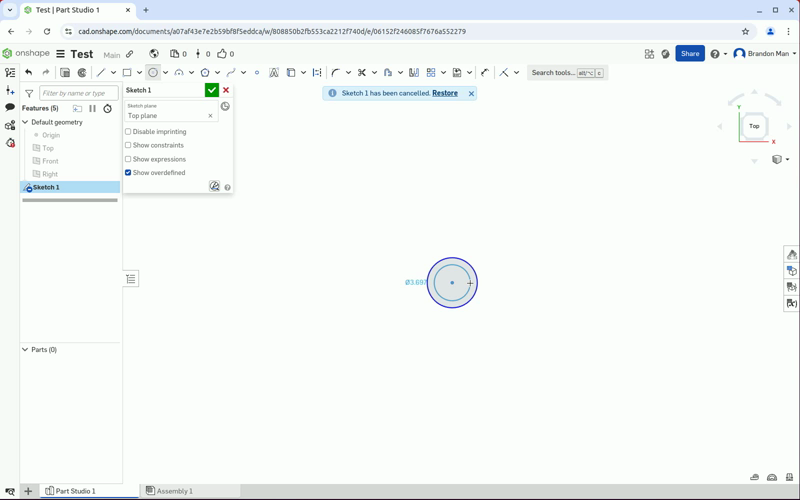
scroll(6)
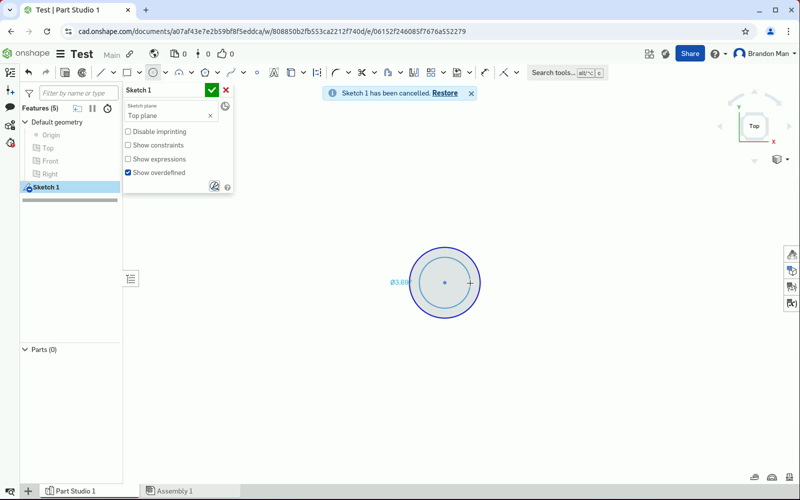
scroll(6)
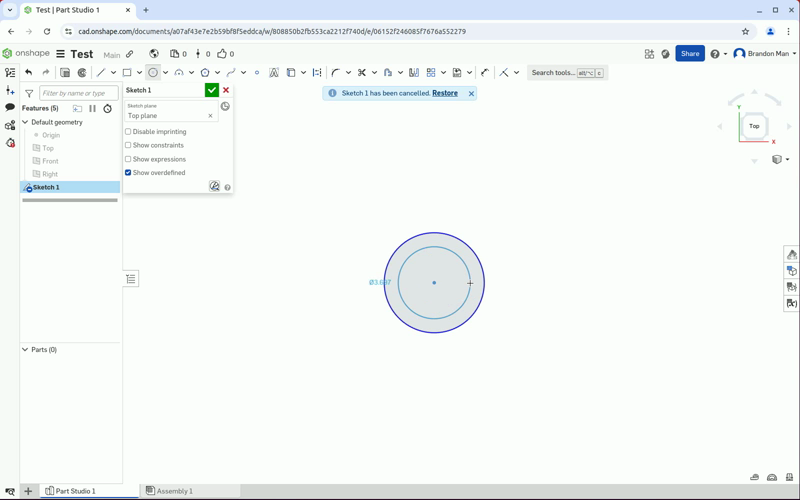
scroll(6)
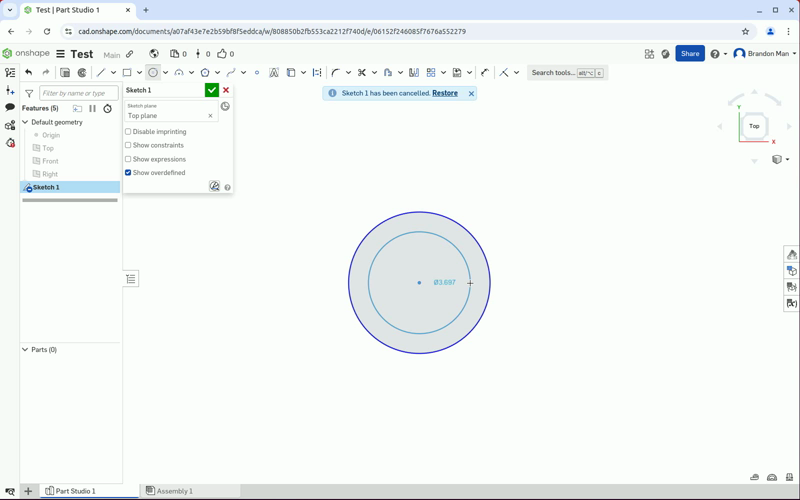
scroll(6)
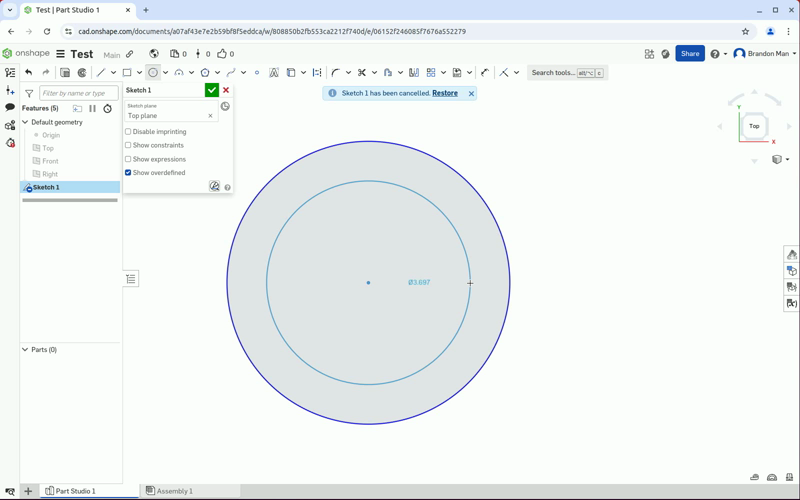
click(470, 282)
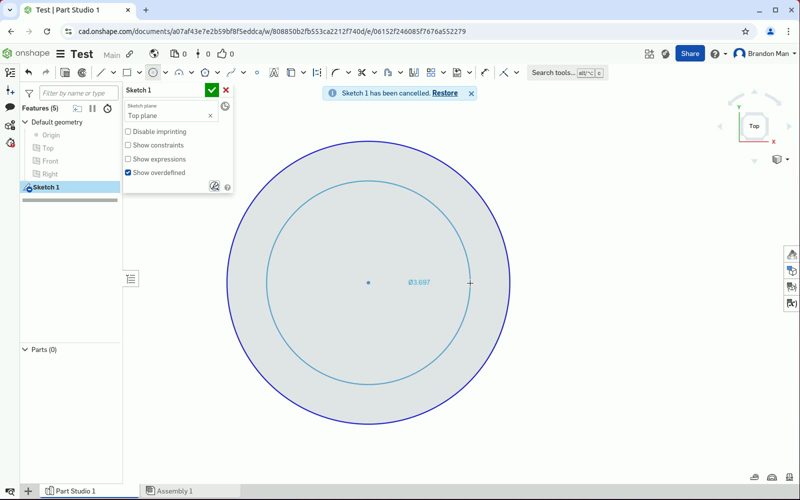
scroll(-6)
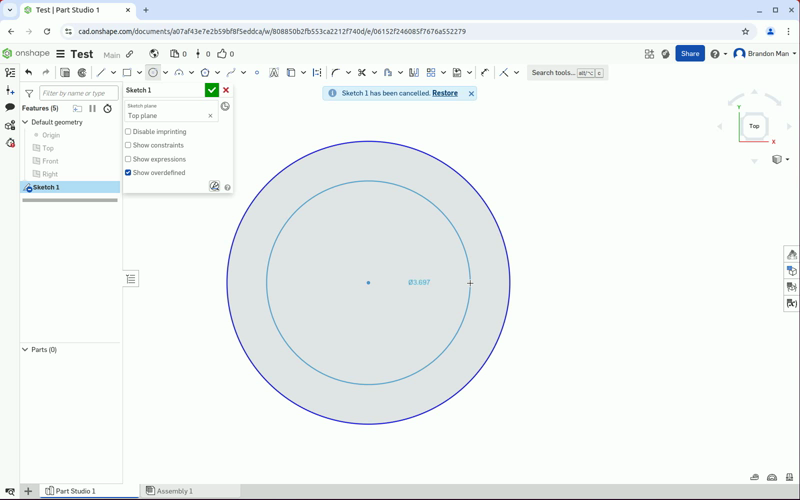
scroll(-6)
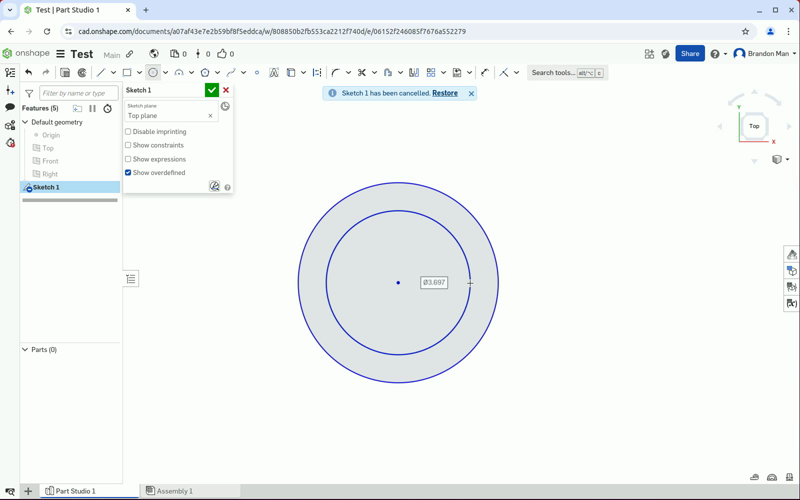
scroll(-6)
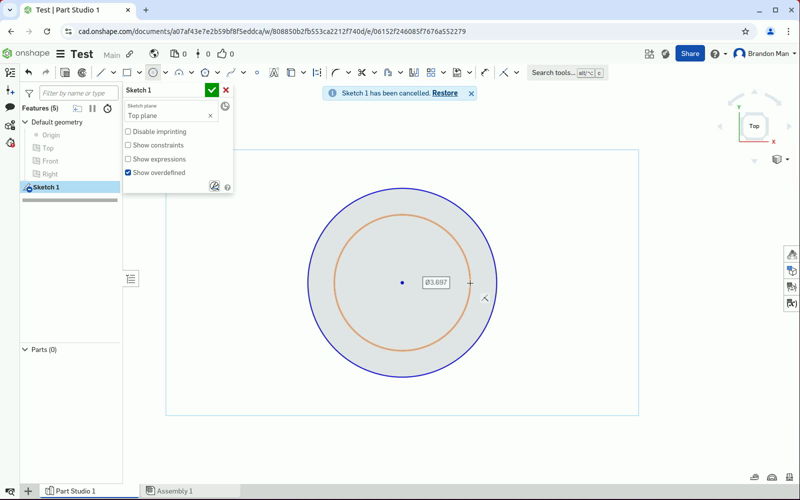
scroll(-6)
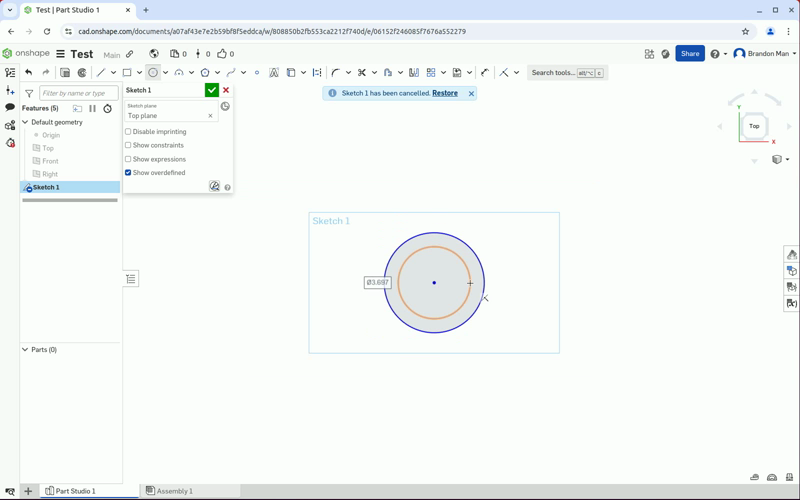
scroll(-6)
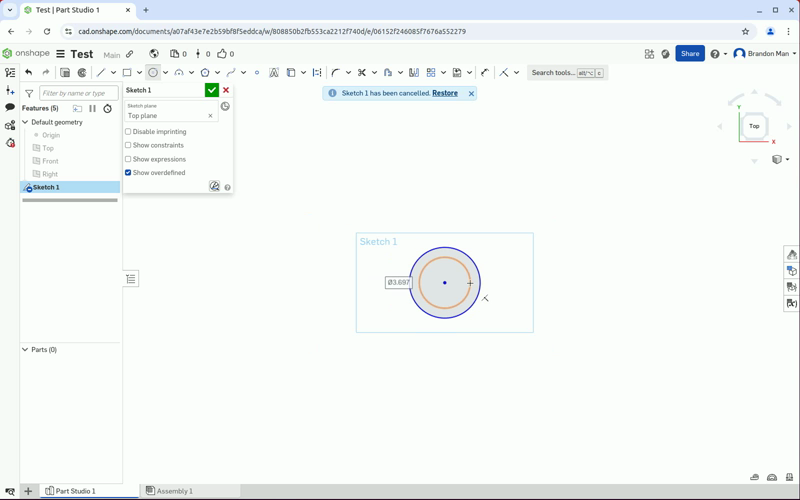
scroll(-6)
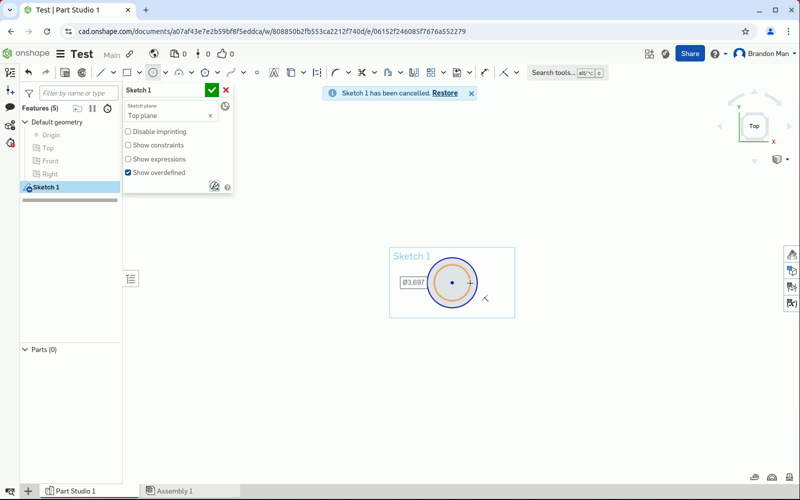
scroll(-6)
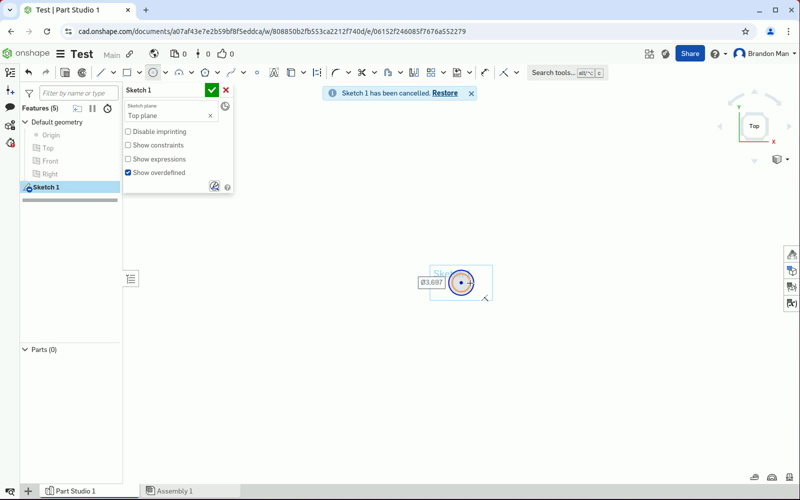
key(esc)
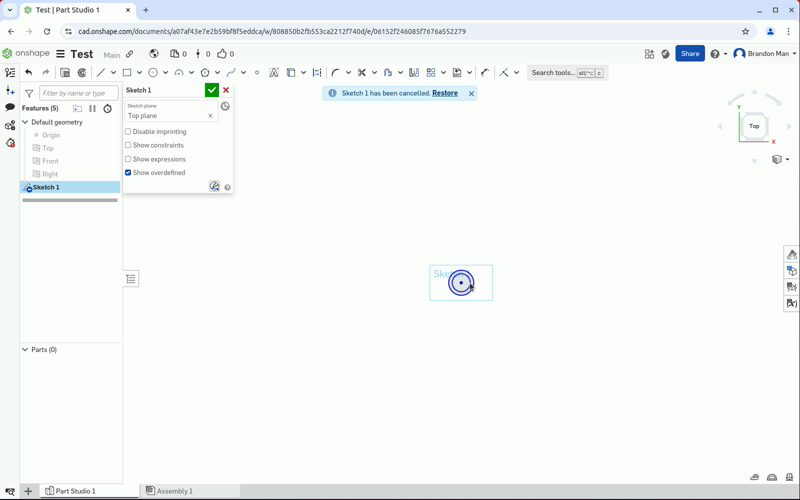
mouse_move(453, 275)
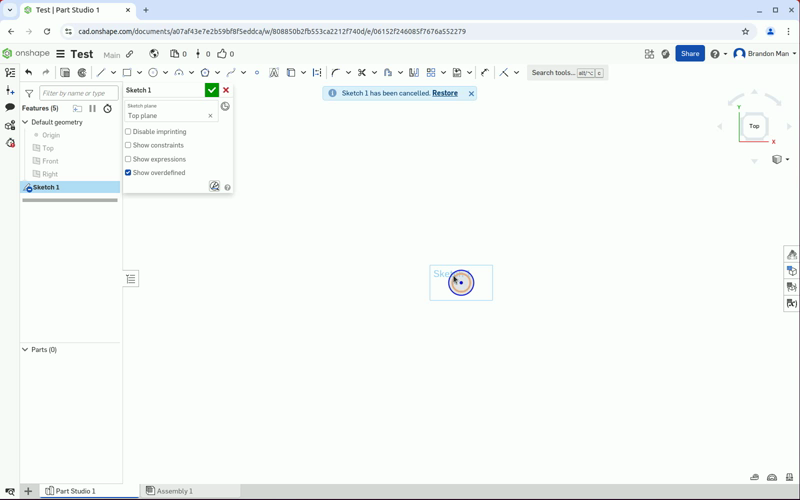
scroll(6)
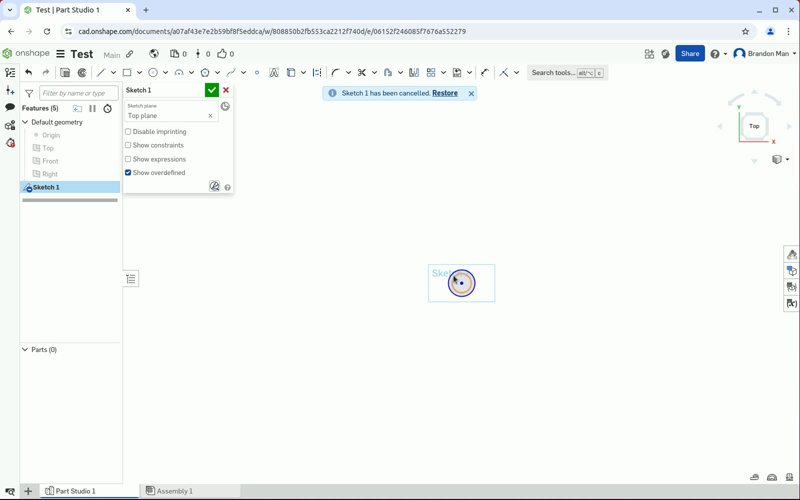
scroll(6)
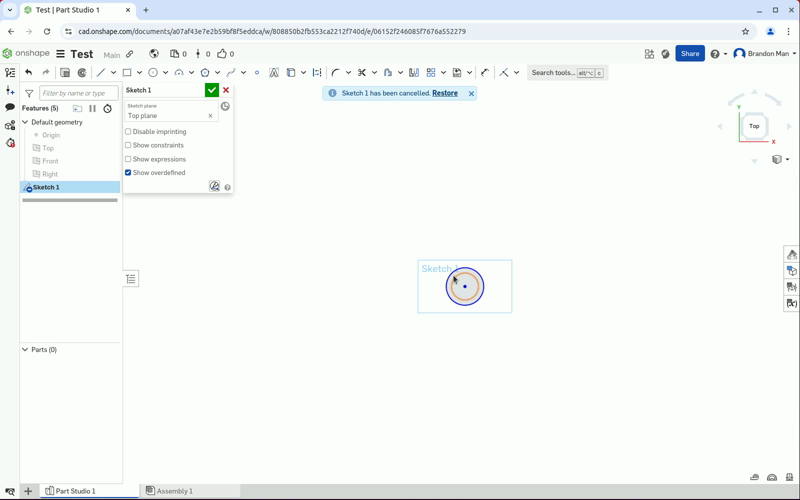
scroll(6)
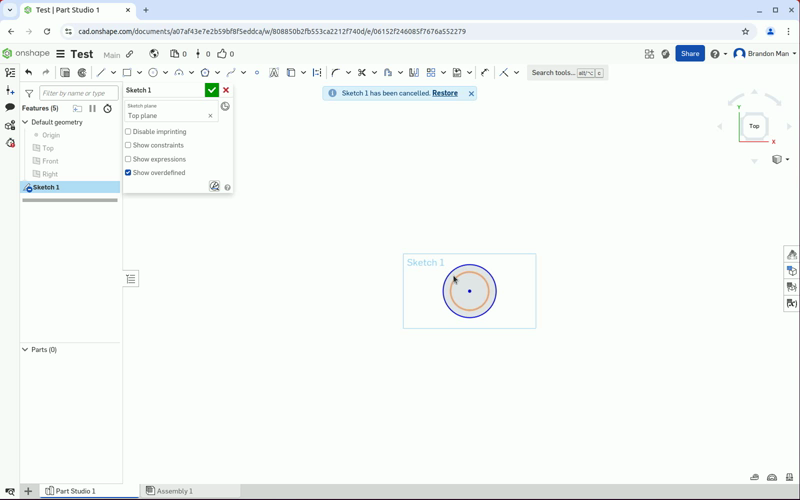
scroll(6)
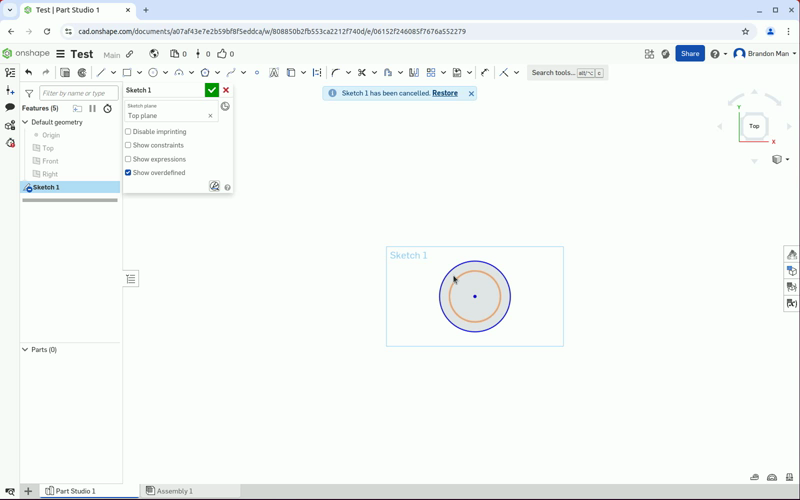
scroll(6)
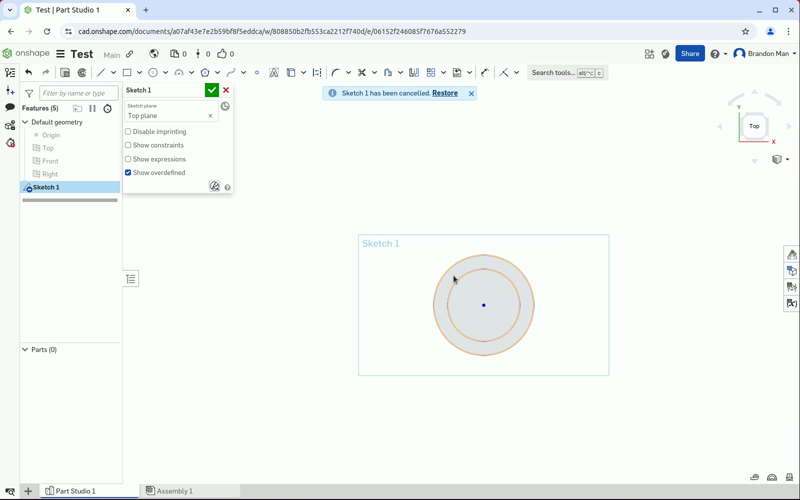
scroll(6)
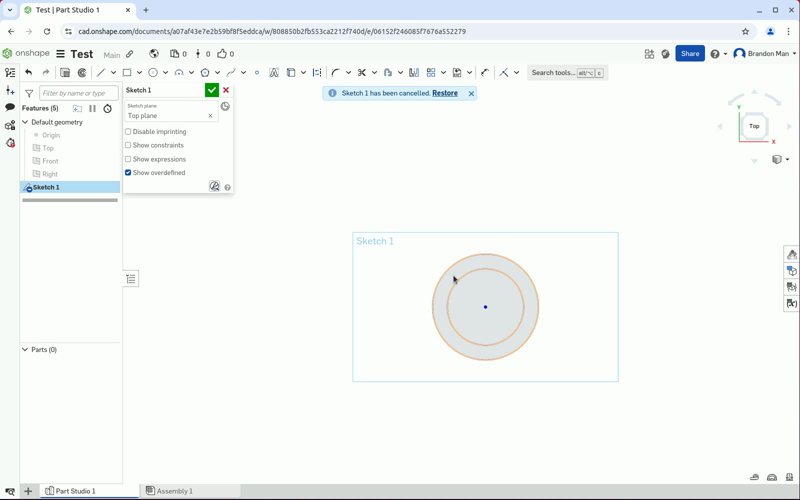
scroll(6)
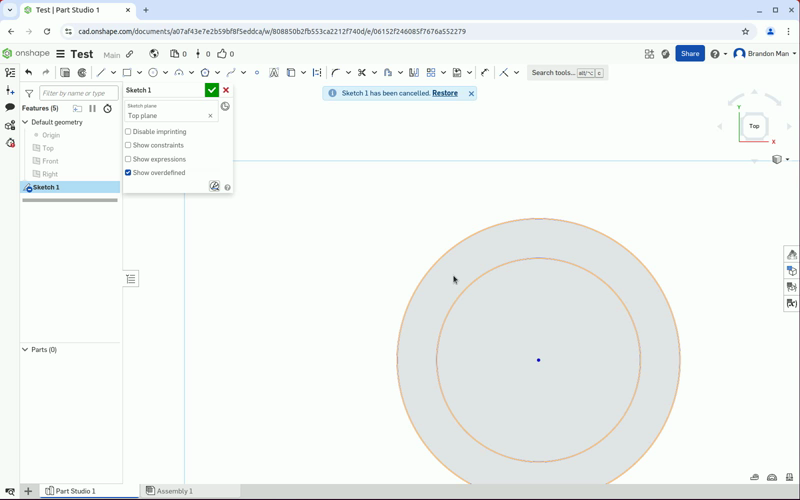
click(453, 275)
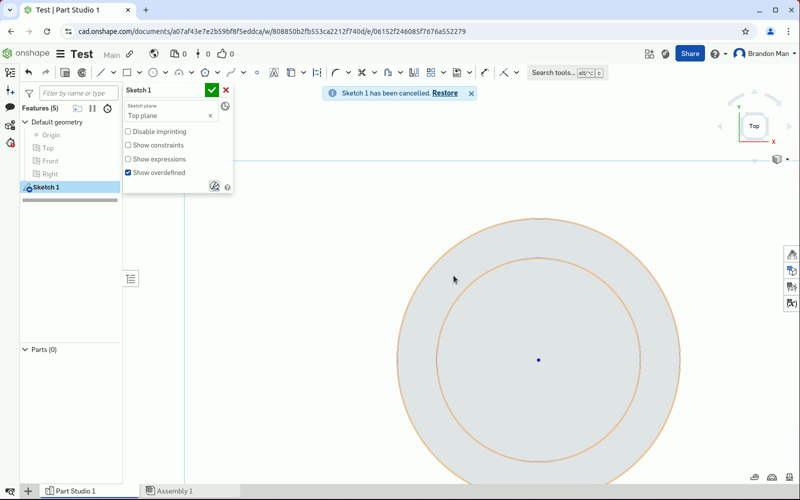
scroll(-6)
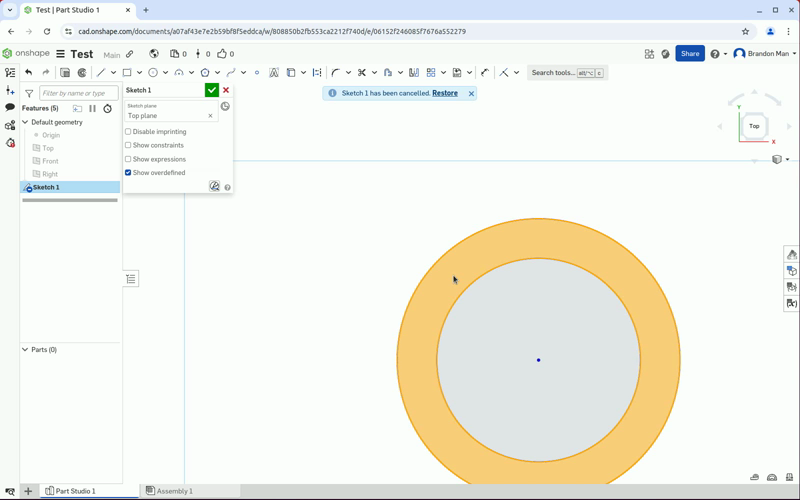
scroll(-6)
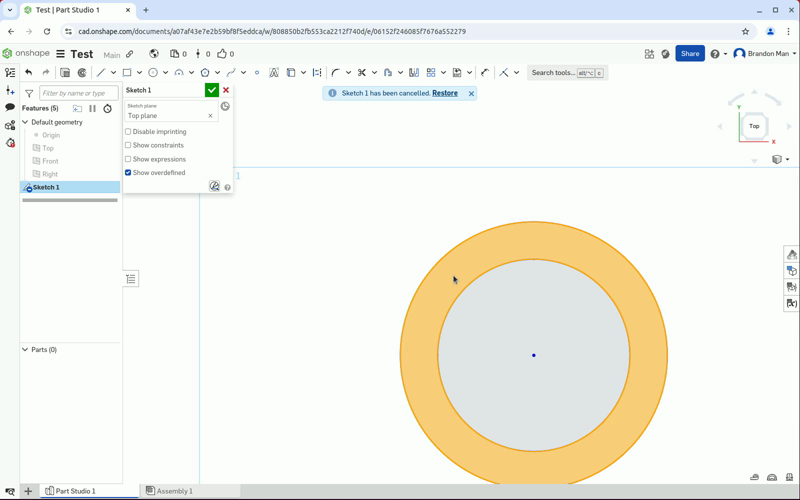
scroll(-6)
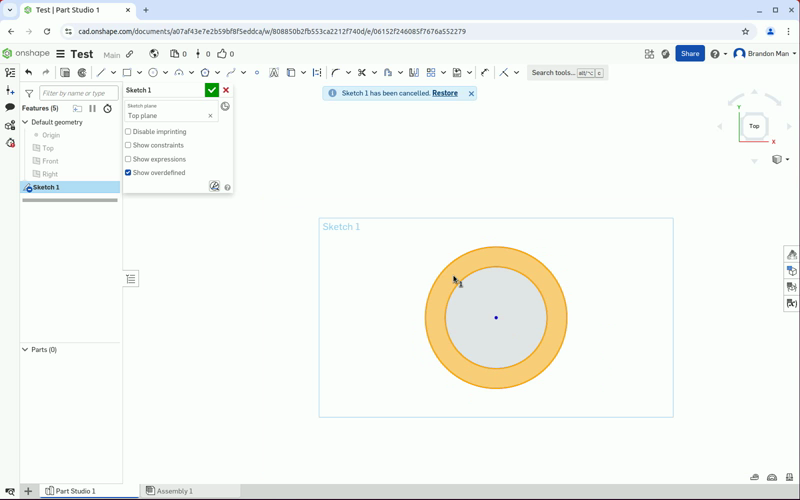
scroll(-6)
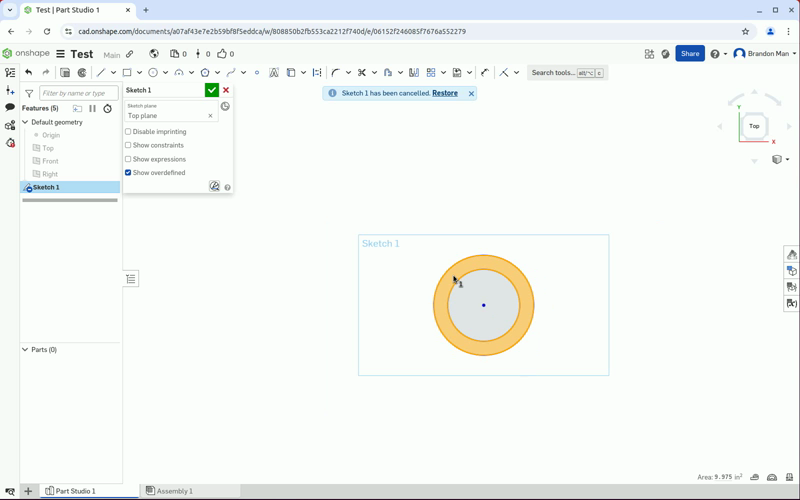
scroll(-6)
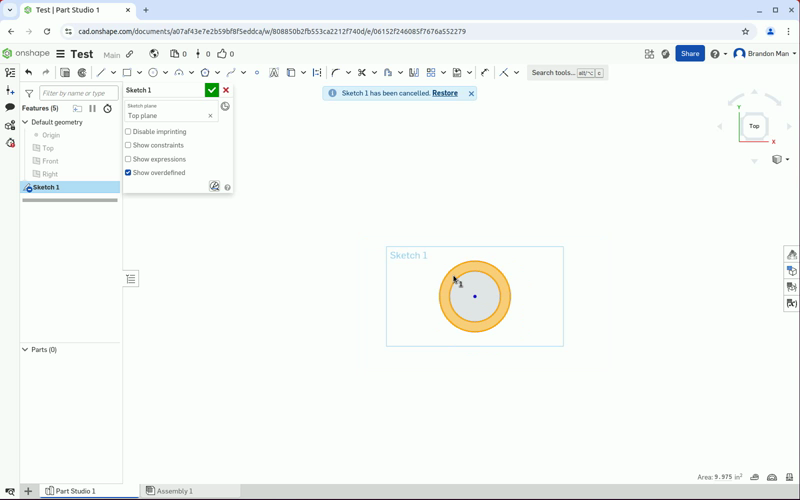
scroll(-6)
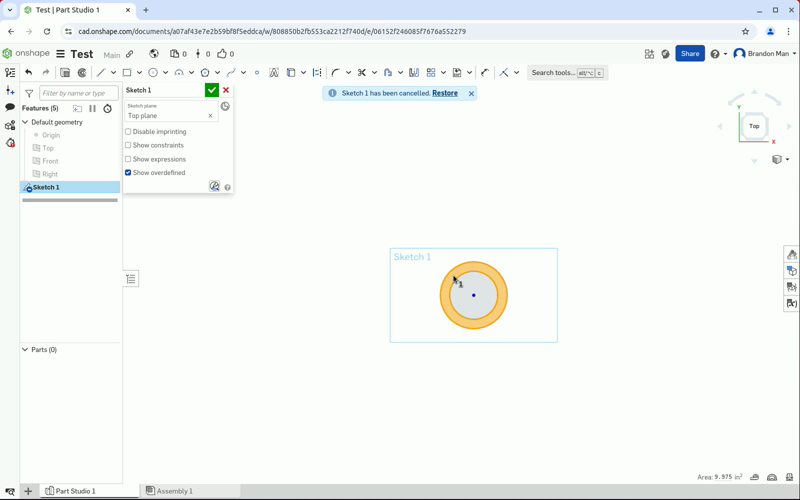
scroll(-6)
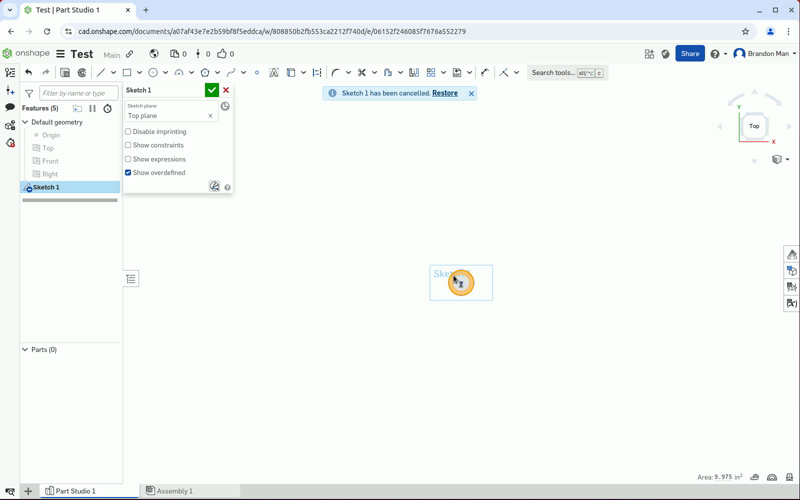
mouse_move(73, 352)
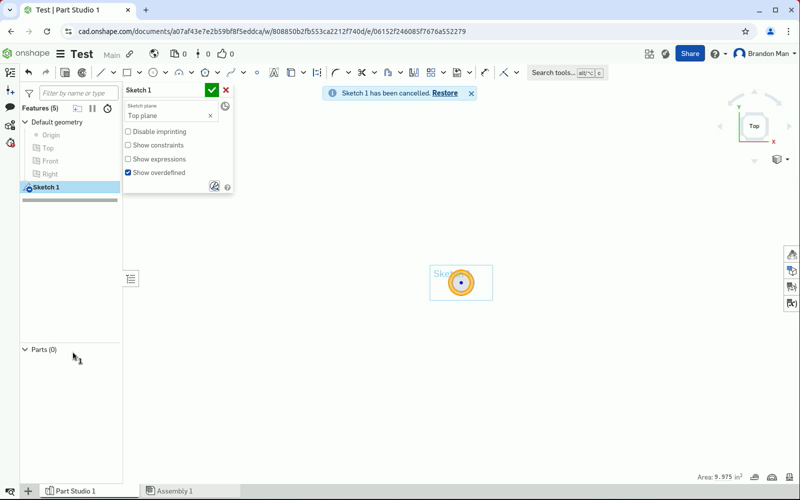
key(shift+y)
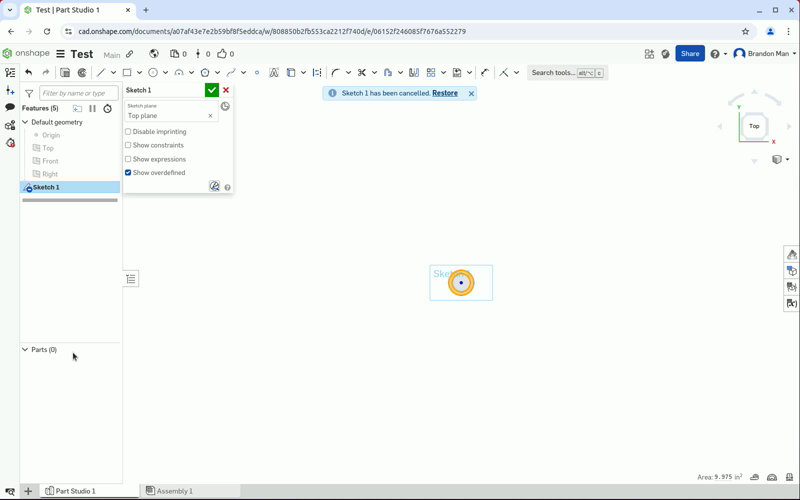
key(shift+e)
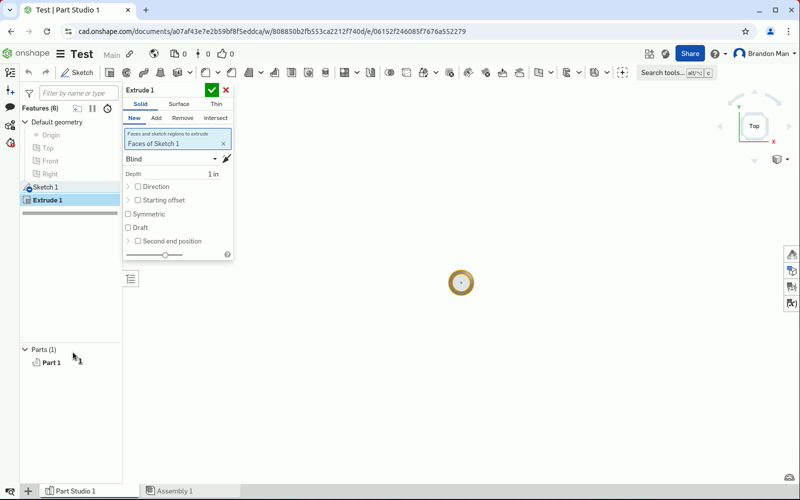
mouse_move(143, 106)
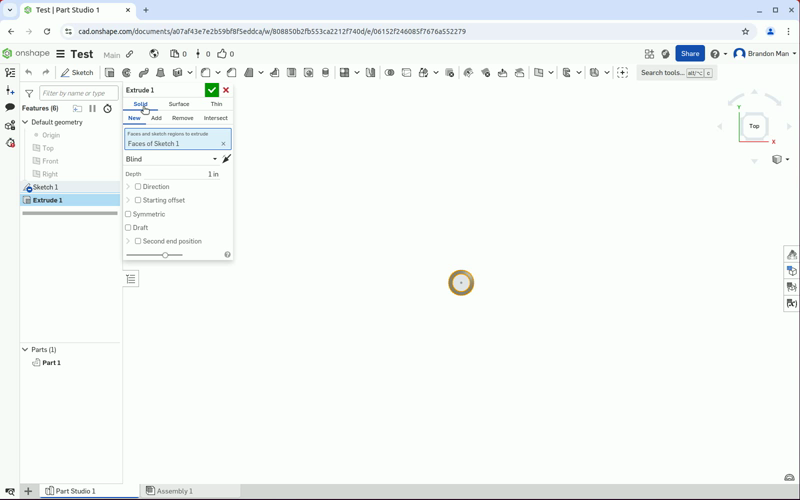
click(143, 106)
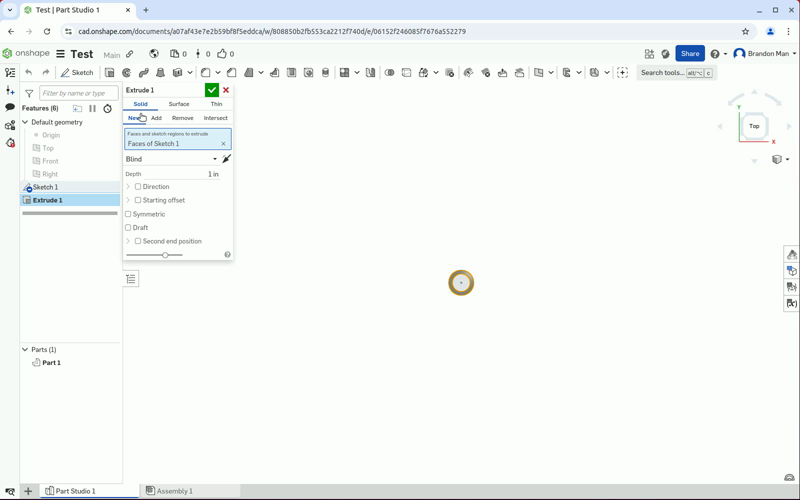
mouse_move(137, 120)
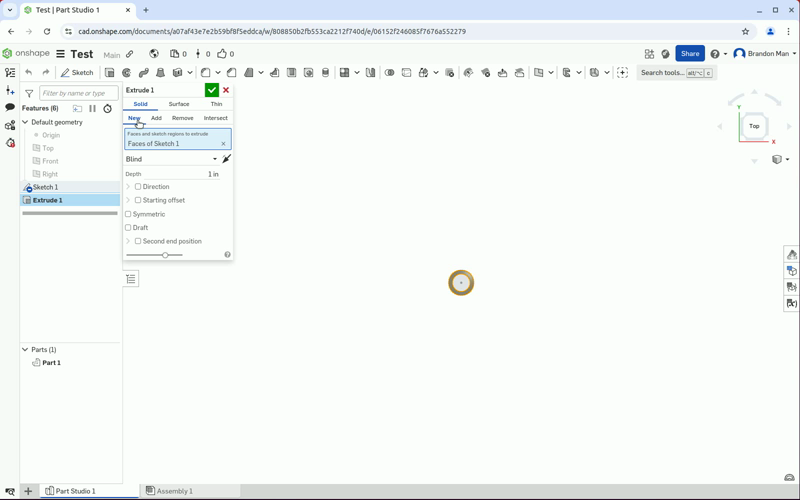
click(137, 120)
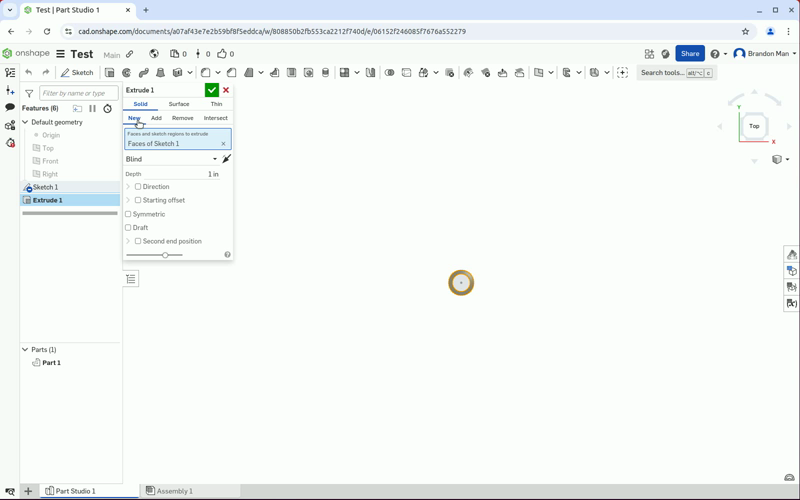
key(tab, 4)
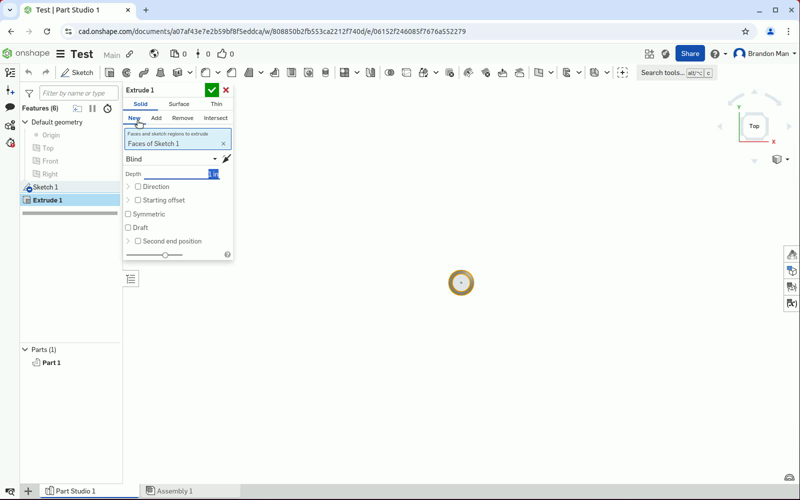
text(10.11)
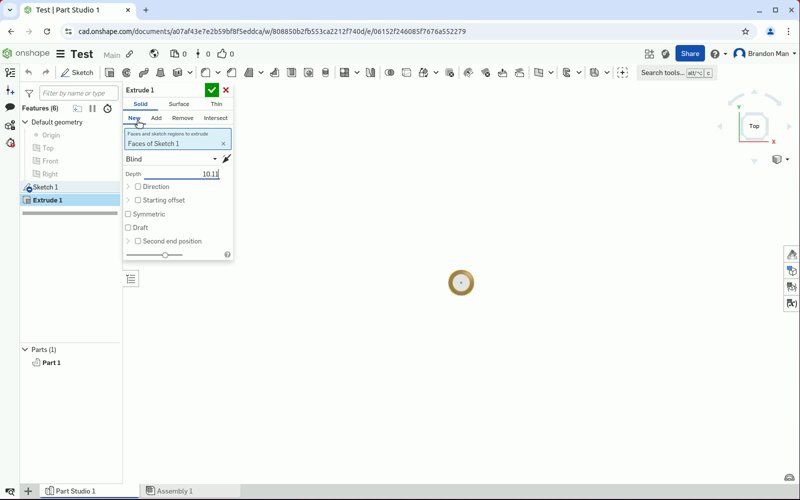
key(enter)
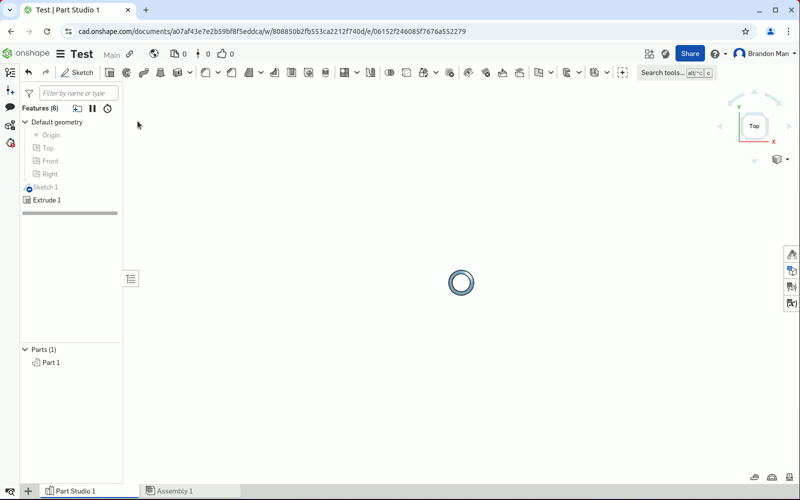
key(shift+h)
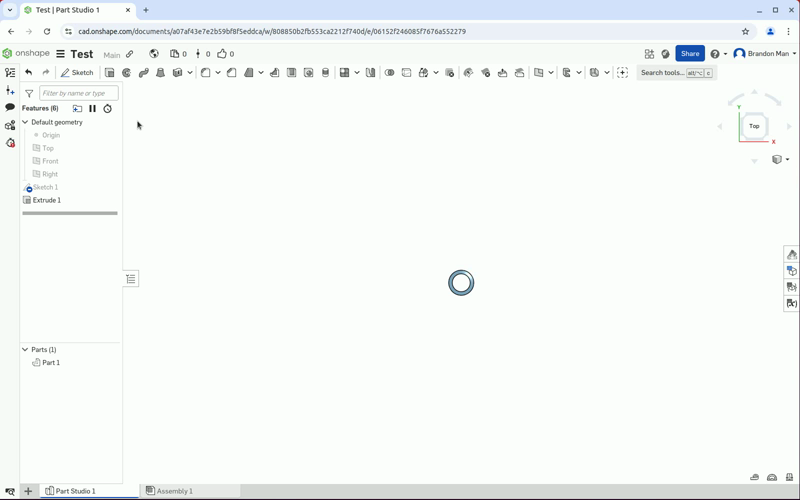
key(shift+h)
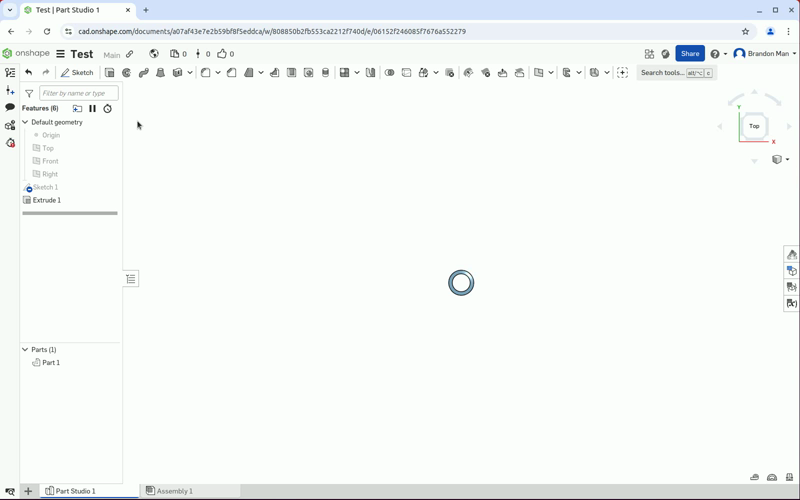
mouse_move(73, 189)
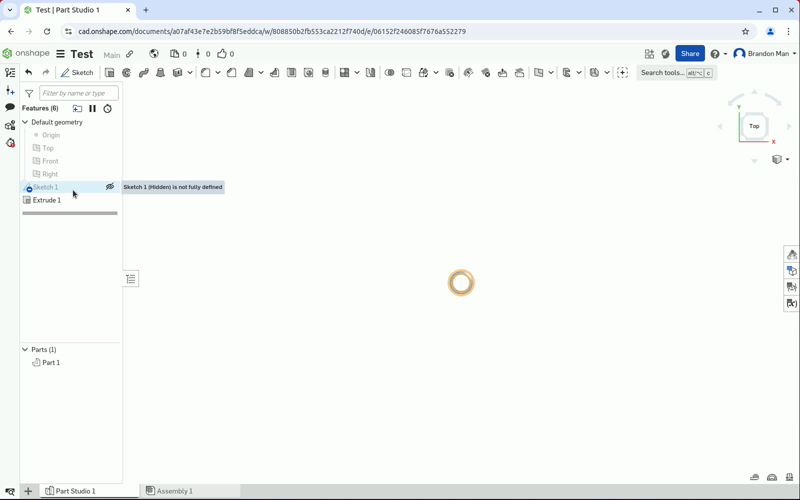
click(73, 189)
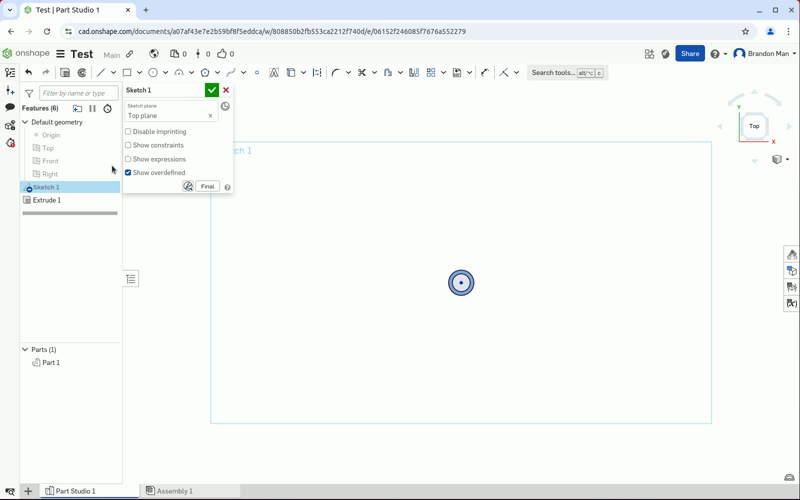
mouse_move(229, 92)
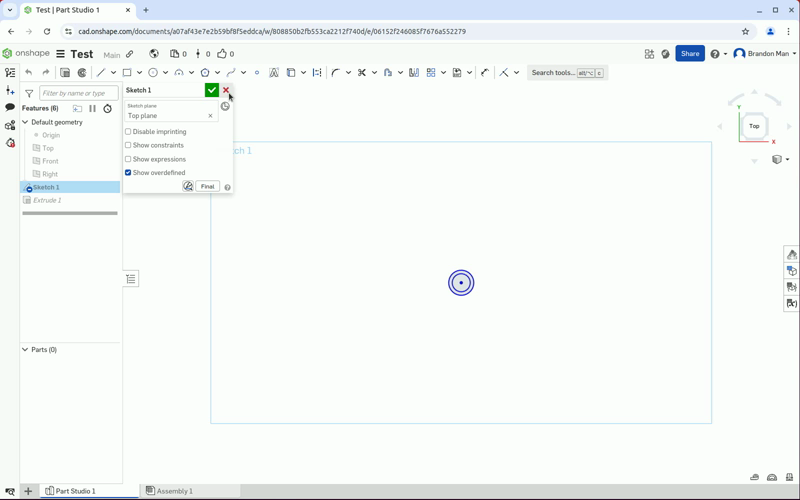
click(229, 92)
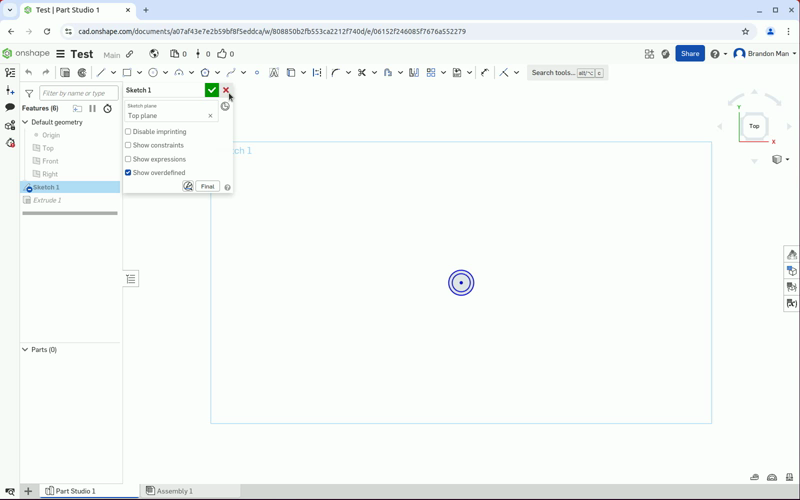
key(shift+s)
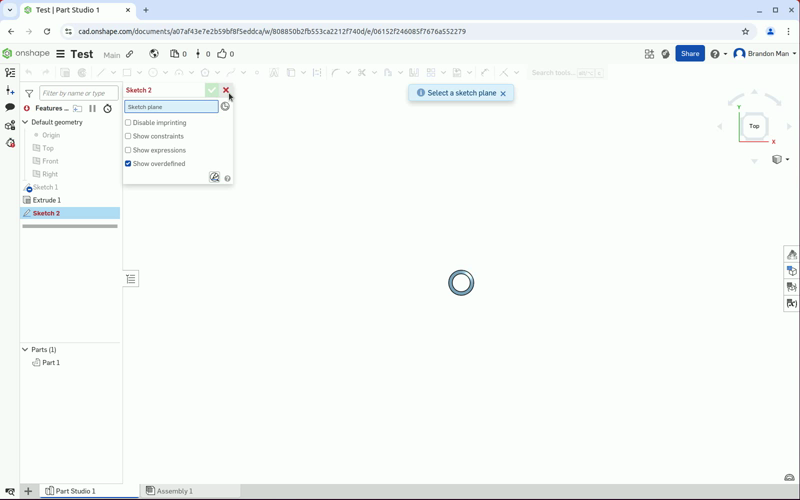
mouse_move(73, 150)
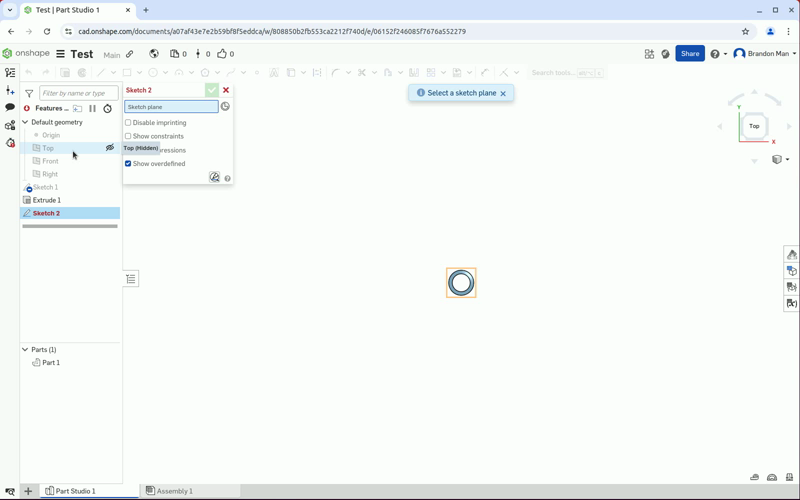
click(73, 150)
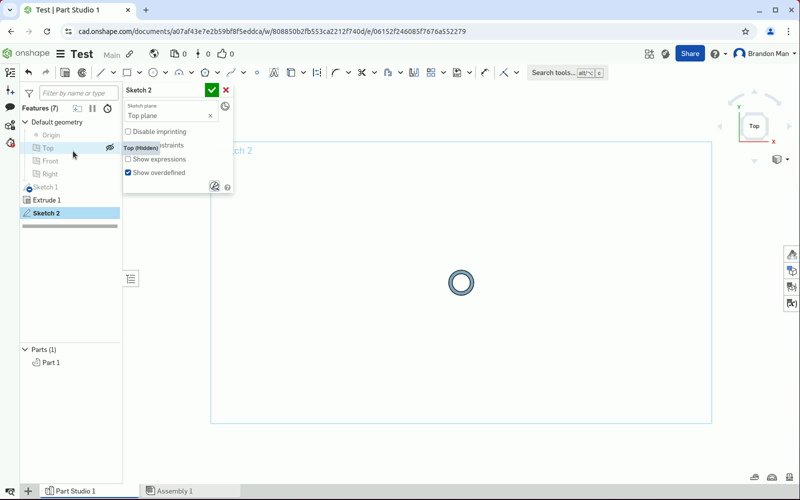
mouse_move(73, 352)
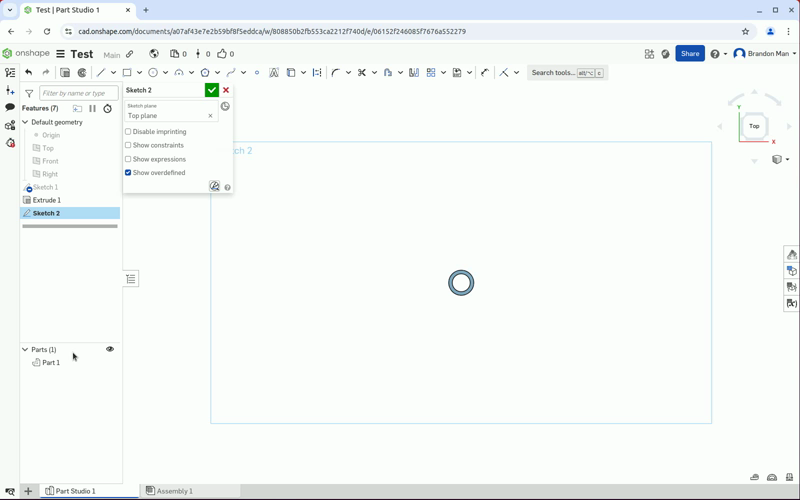
key(y)
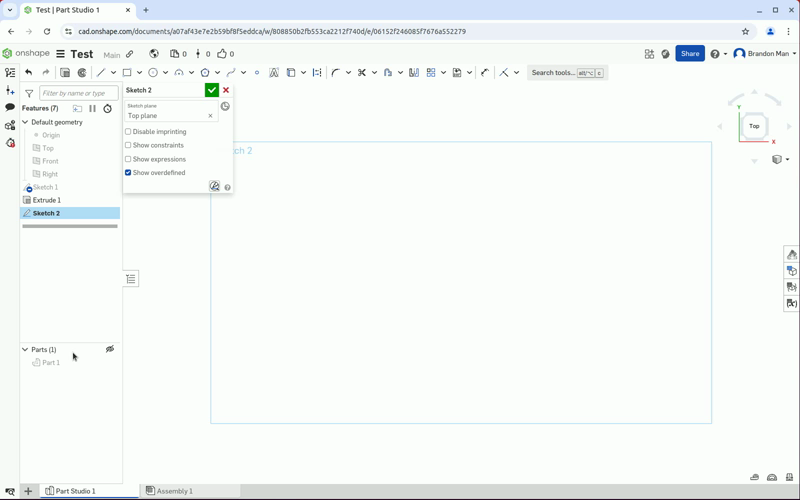
key(l)
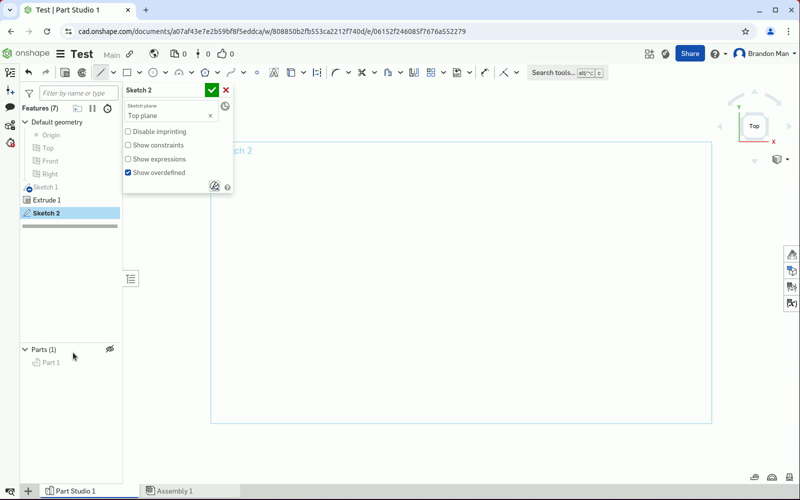
key_down(shift)
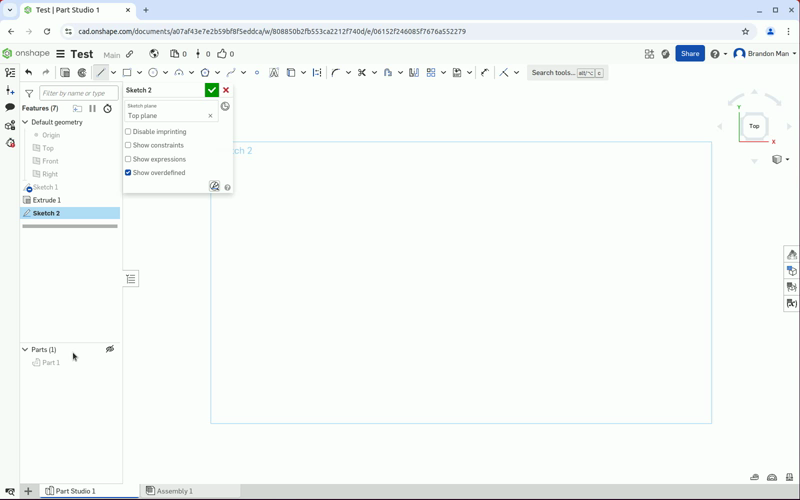
mouse_move(467, 292)
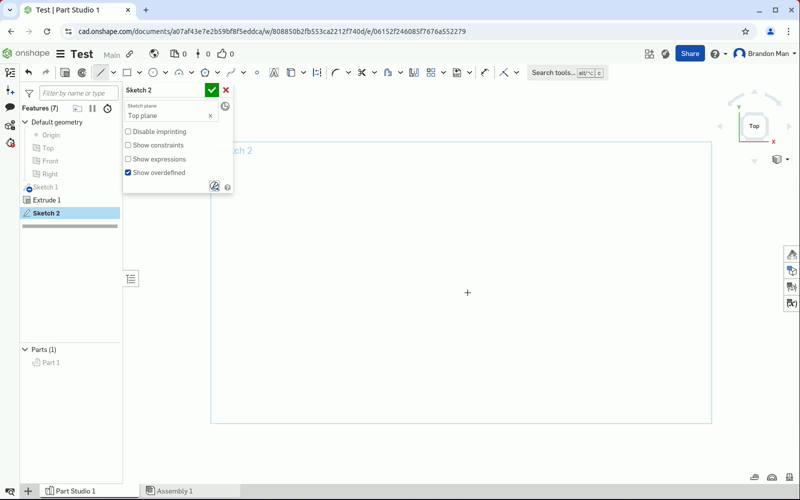
click(467, 292)
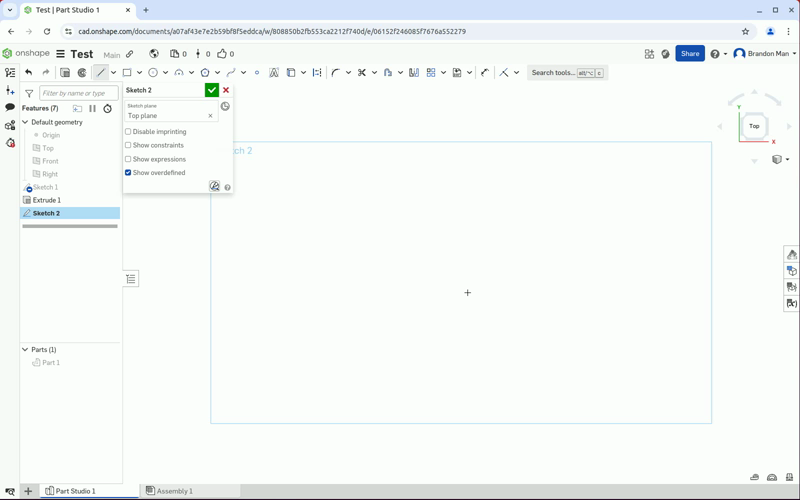
key_up(shift)
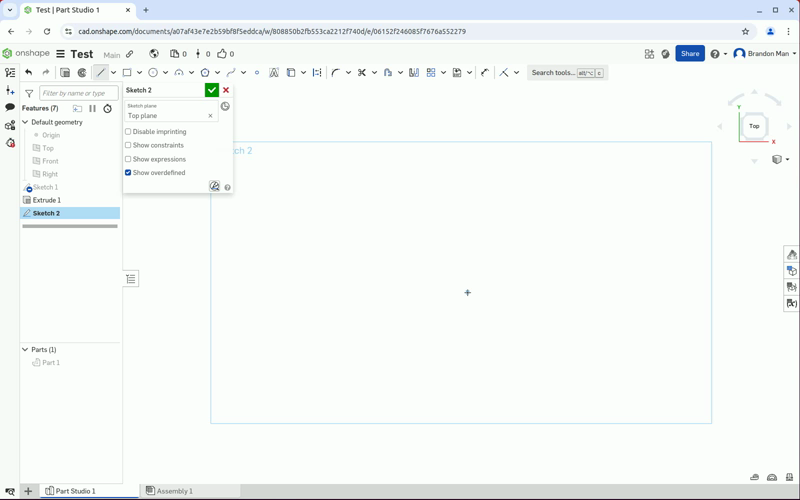
key_down(shift)
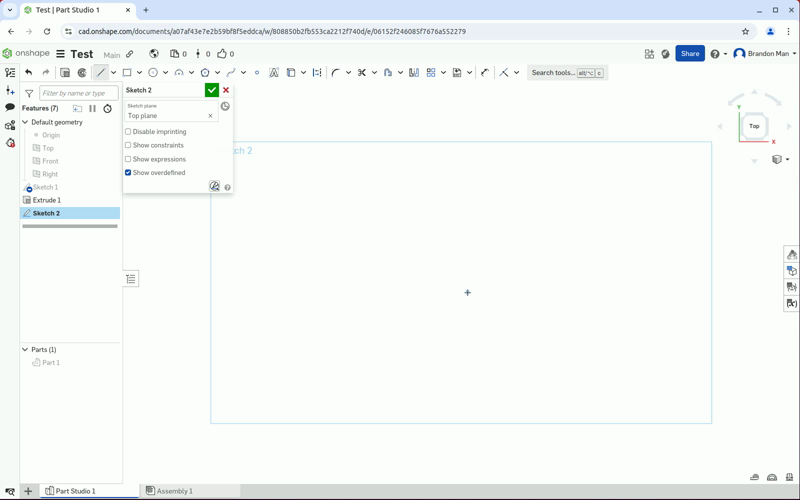
mouse_move(573, 292)
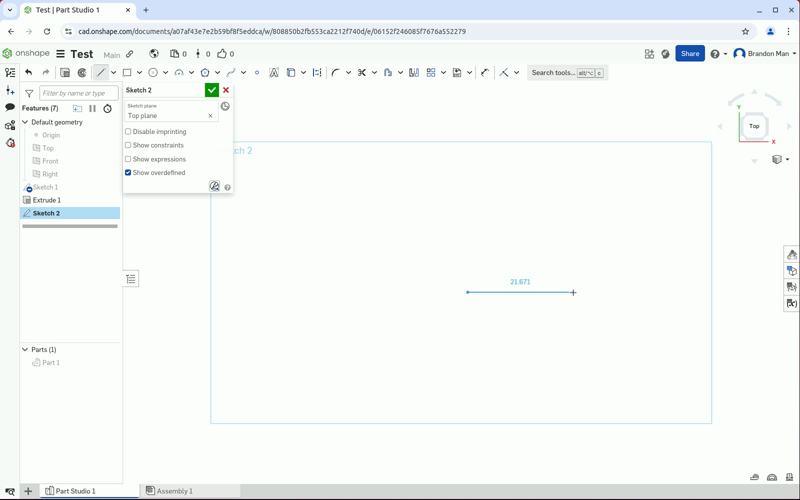
click(573, 292)
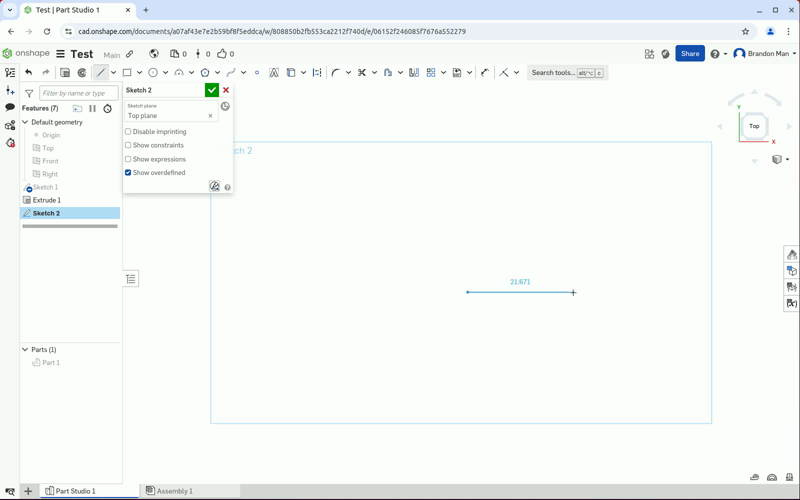
key_up(shift)
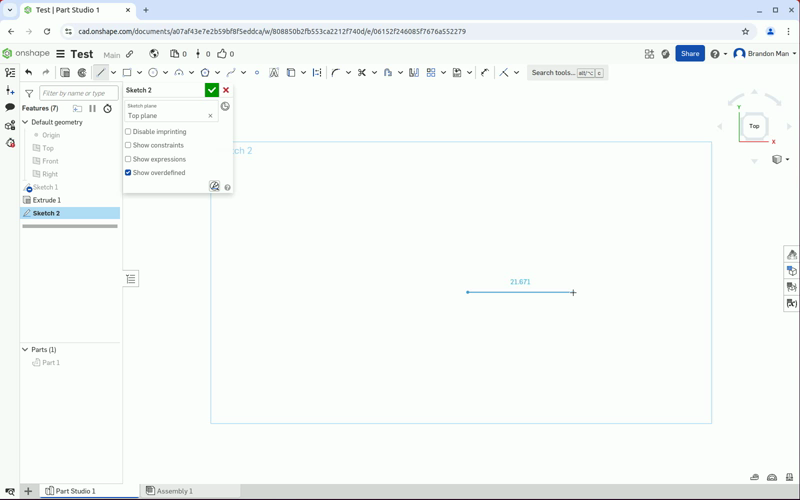
key_down(shift)
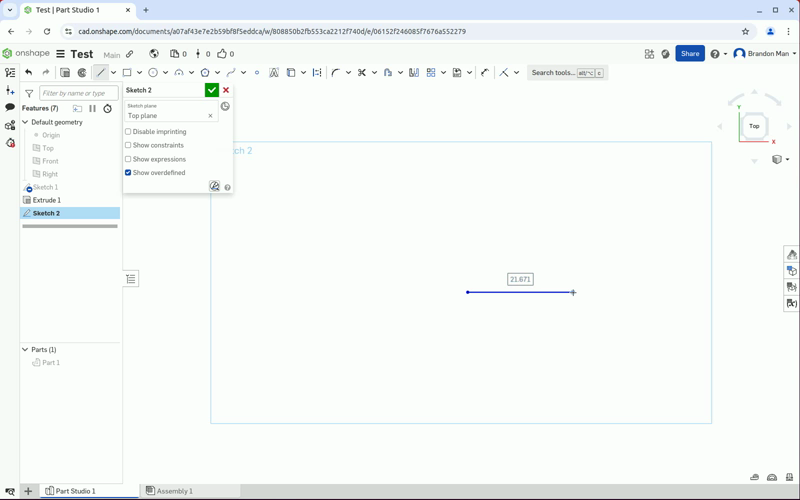
mouse_move(589, 292)
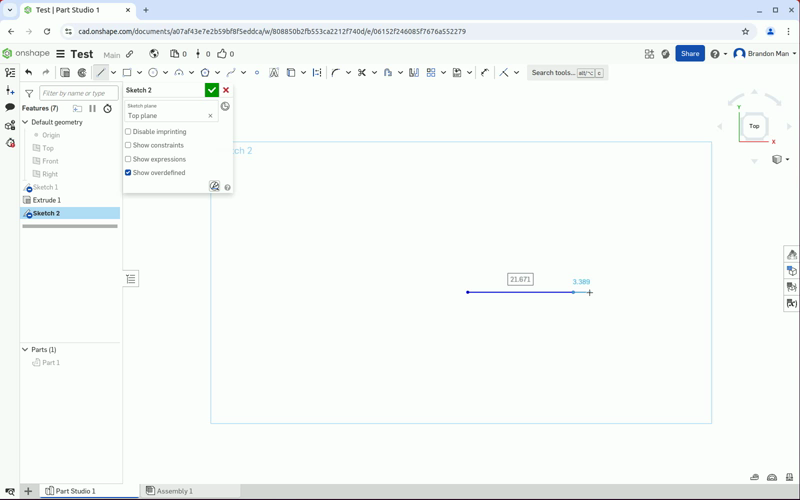
mouse_move(573, 273)
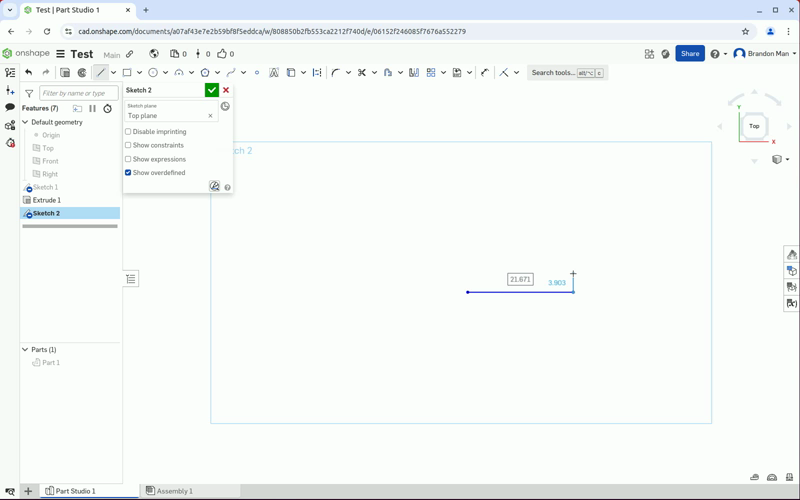
click(573, 273)
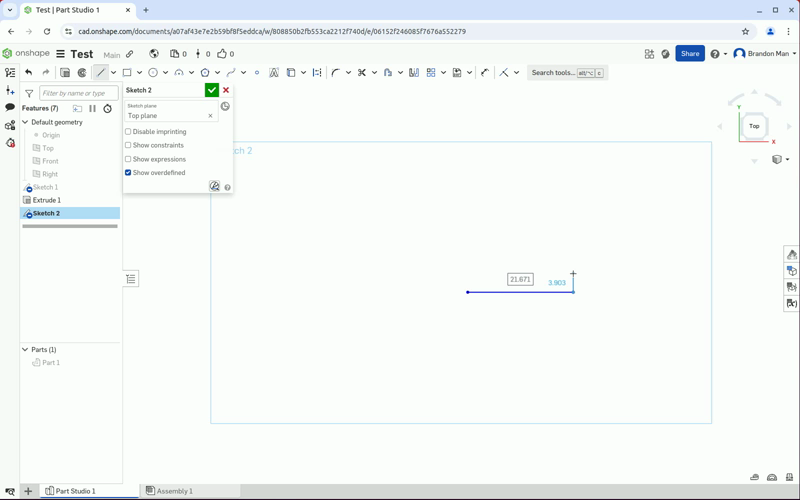
key_up(shift)
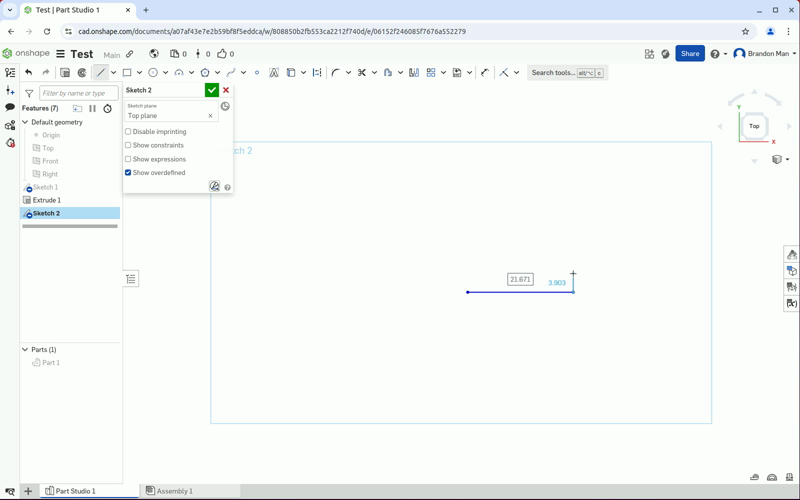
key_down(shift)
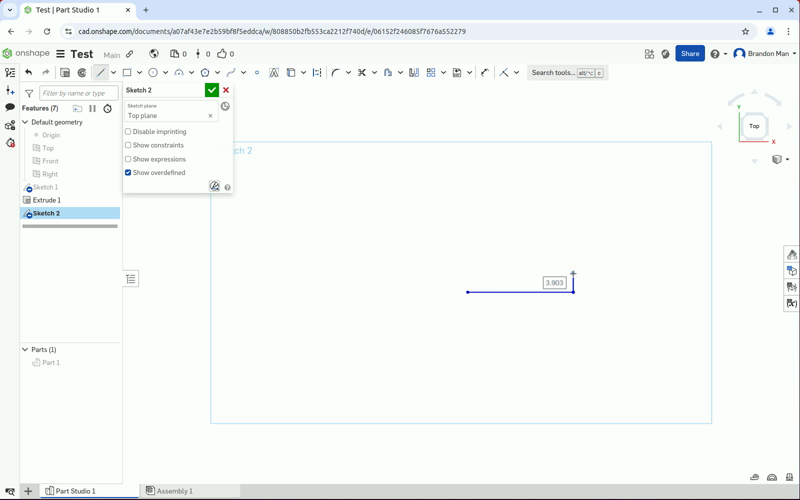
mouse_move(467, 273)
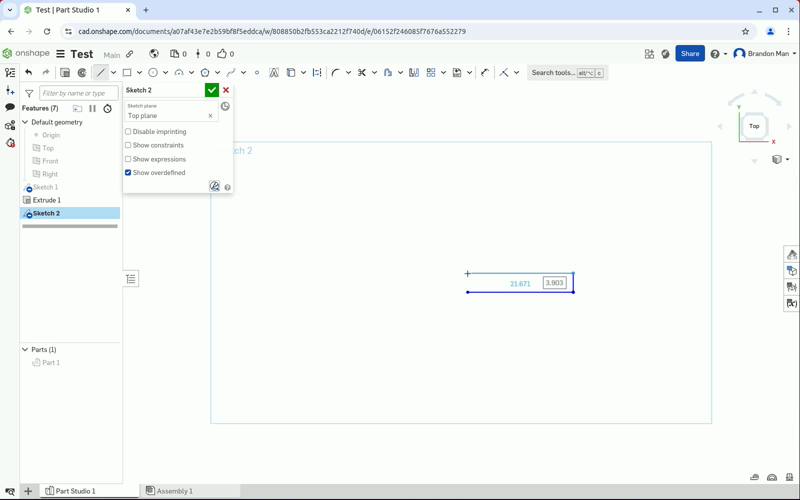
click(467, 273)
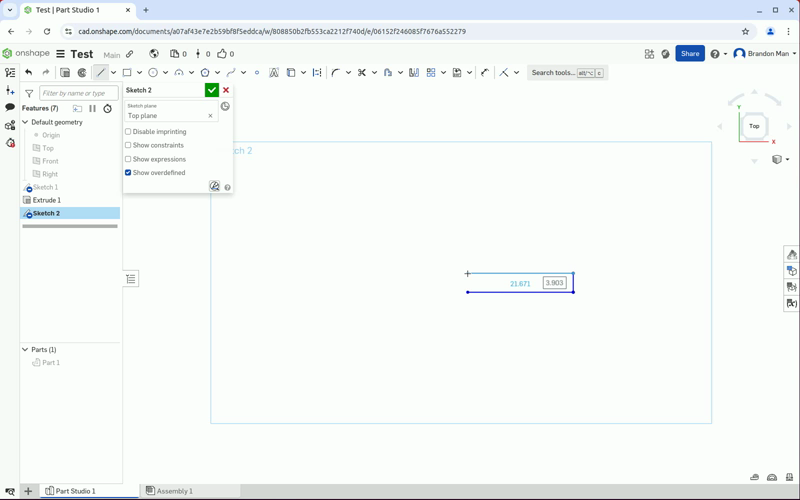
key_up(shift)
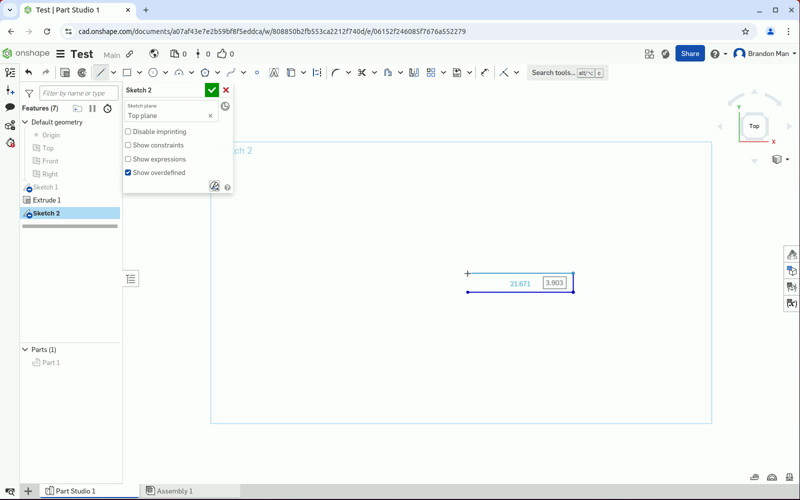
key(esc)
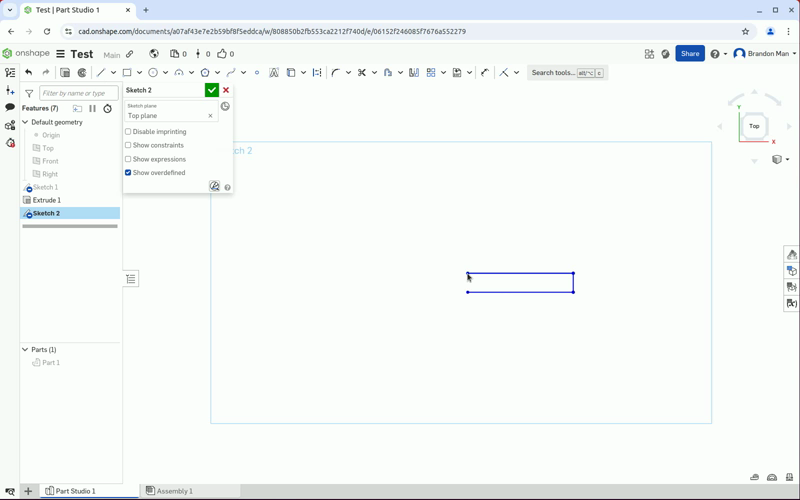
key(a)
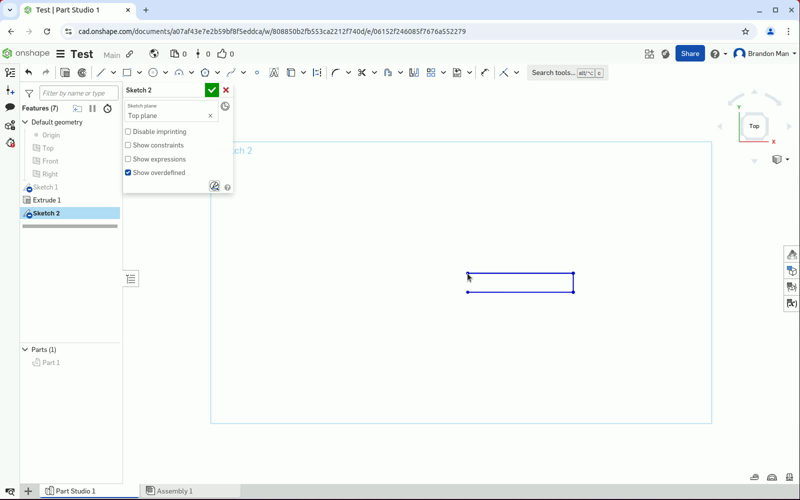
mouse_move(467, 273)
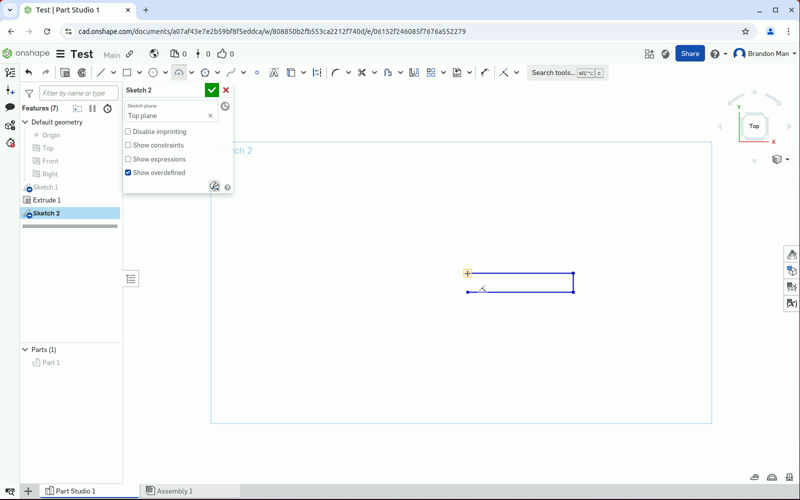
click(467, 273)
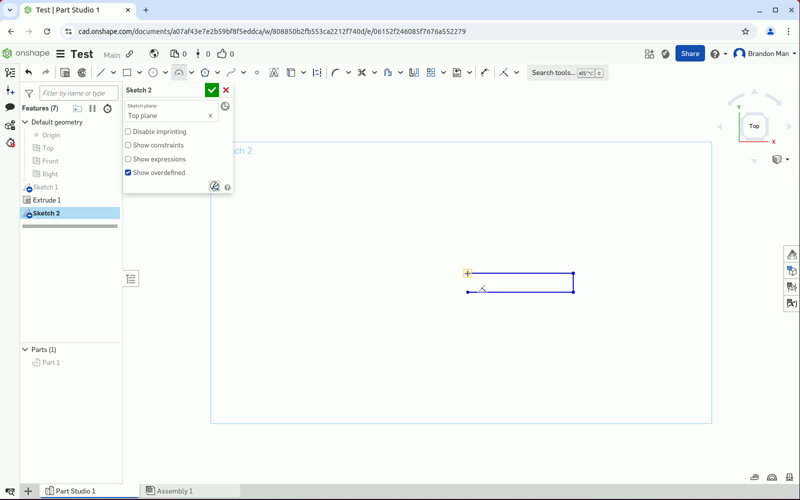
mouse_move(467, 292)
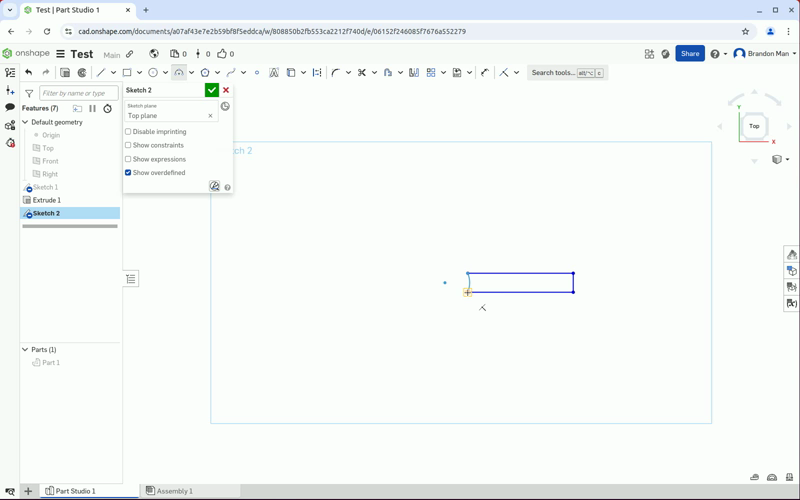
click(467, 292)
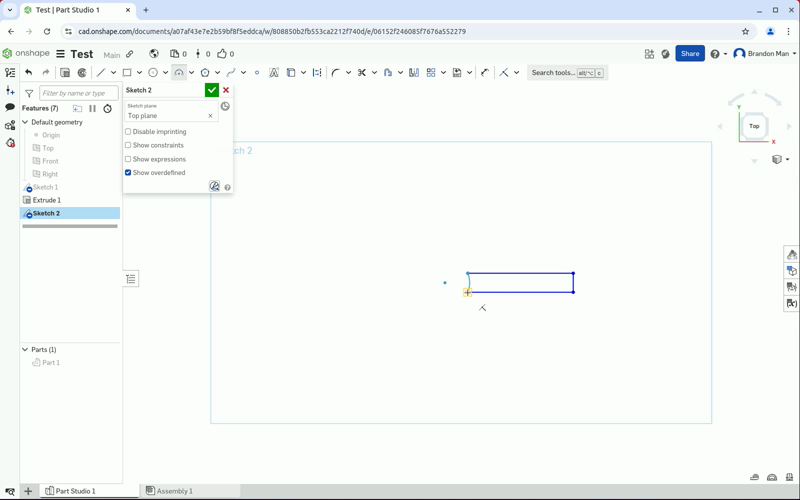
key_down(shift)
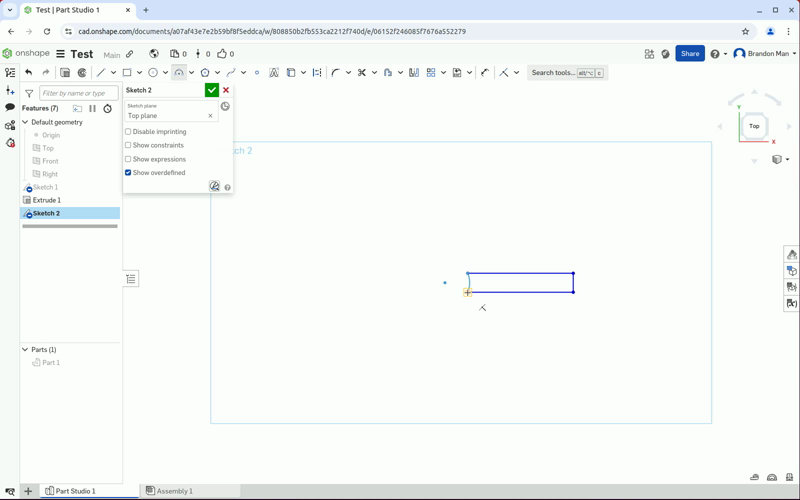
mouse_move(472, 282)
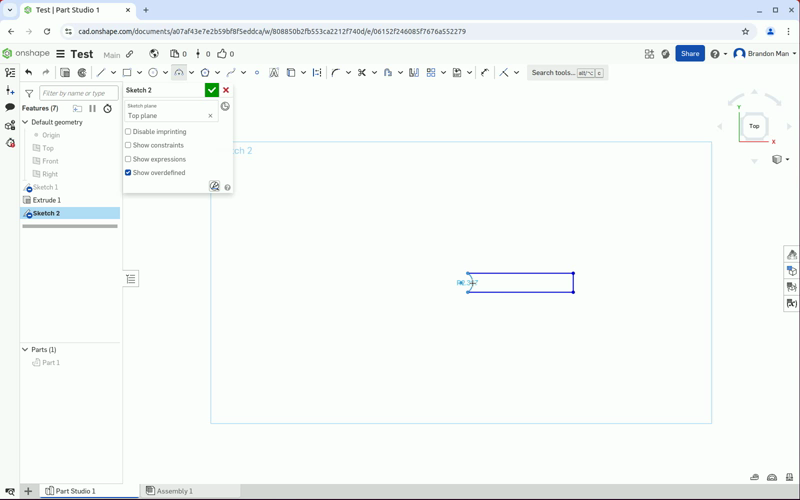
click(472, 282)
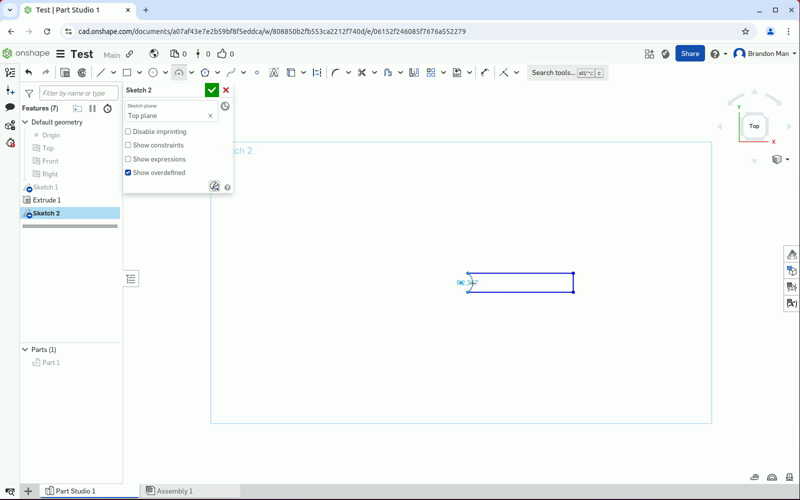
key_up(shift)
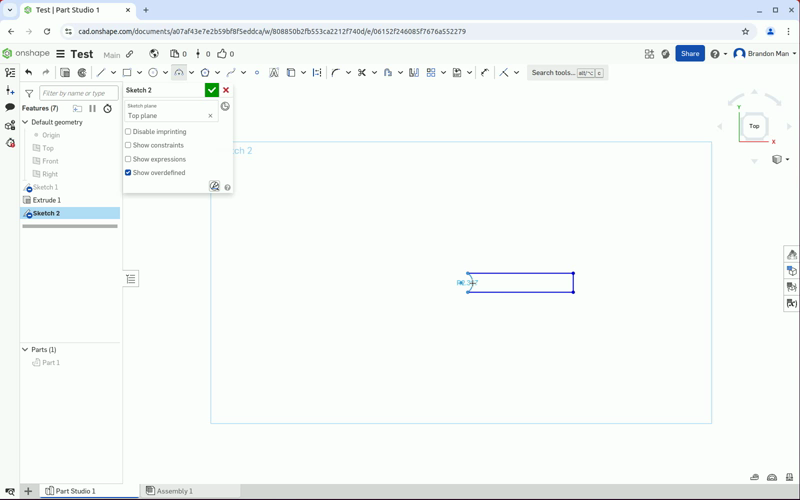
key(esc)
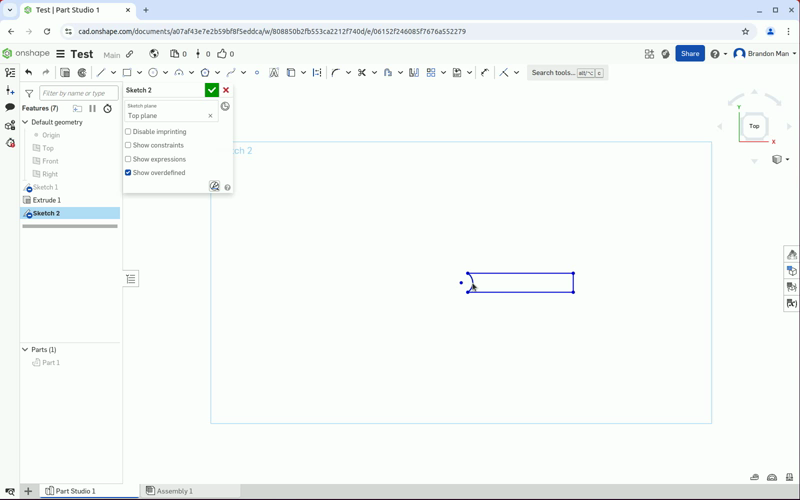
mouse_move(533, 282)
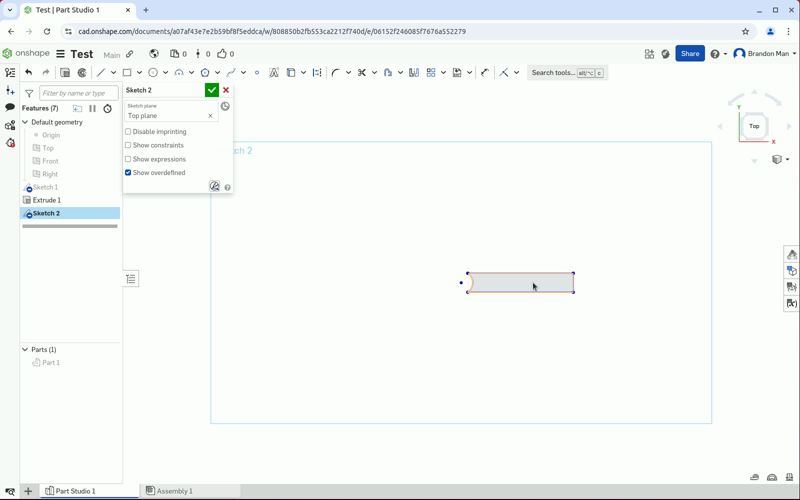
click(533, 282)
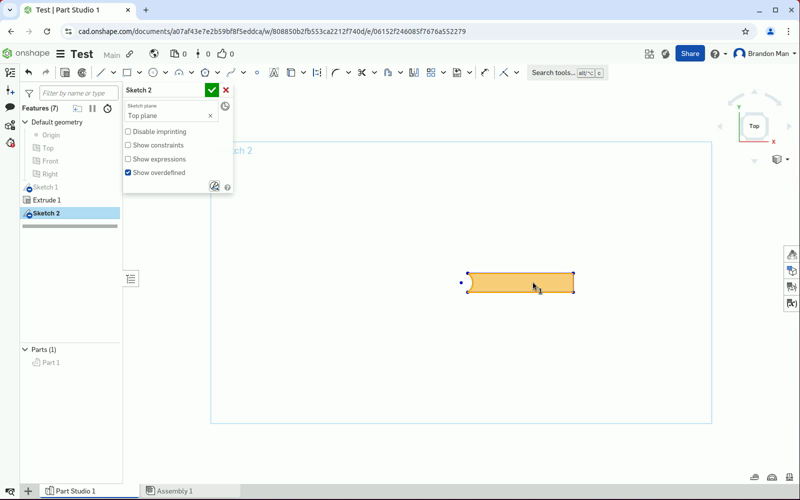
mouse_move(73, 352)
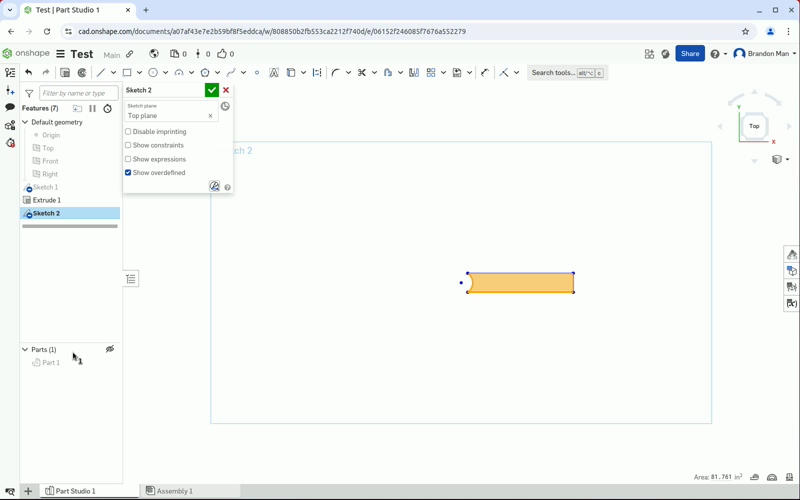
key(shift+y)
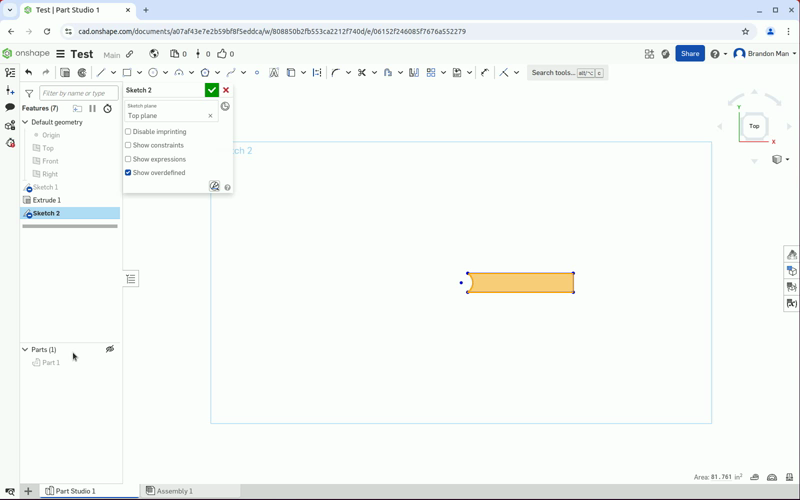
key(shift+e)
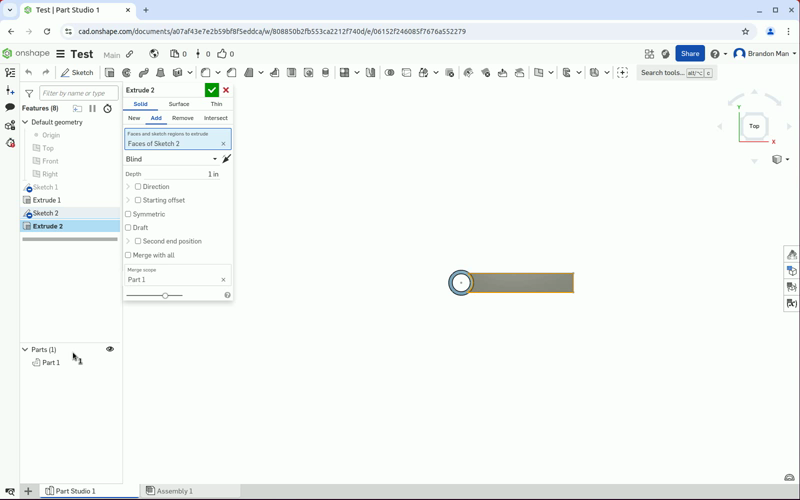
mouse_move(143, 106)
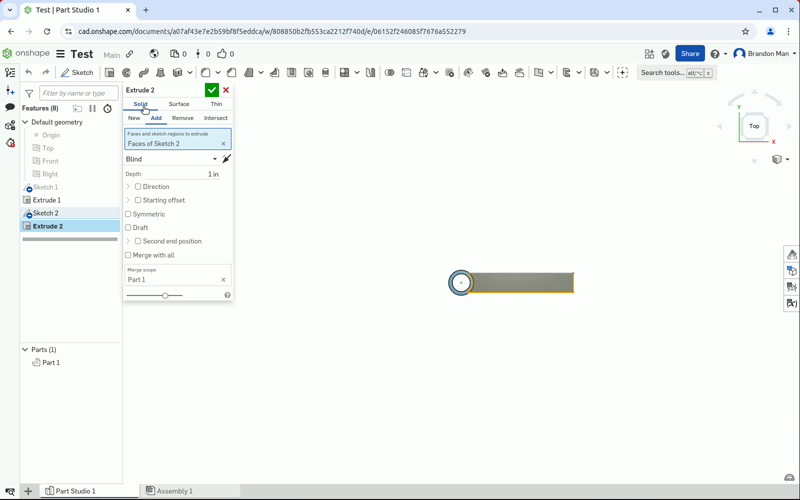
click(143, 106)
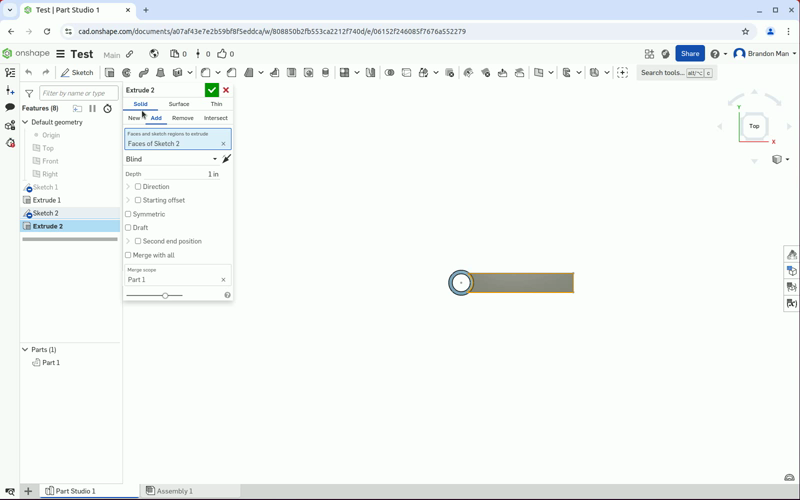
mouse_move(137, 120)
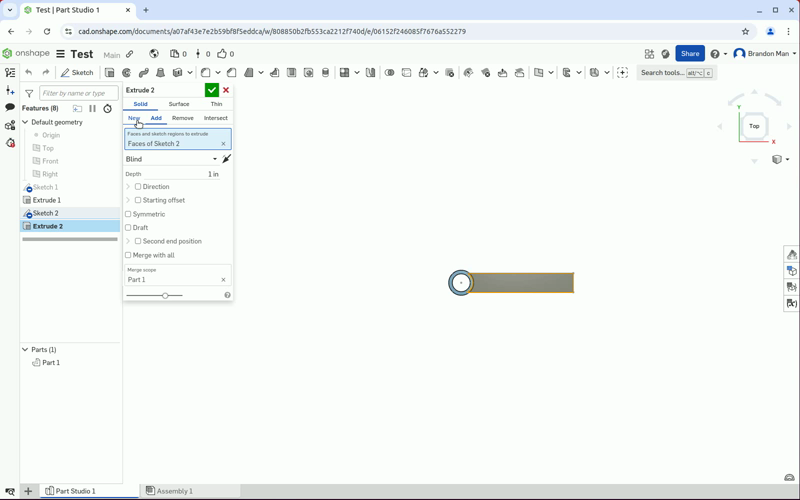
click(137, 120)
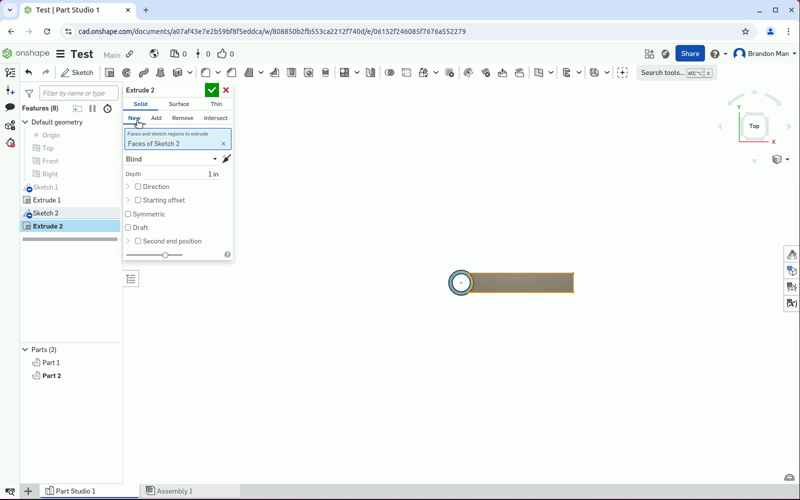
key(tab, 4)
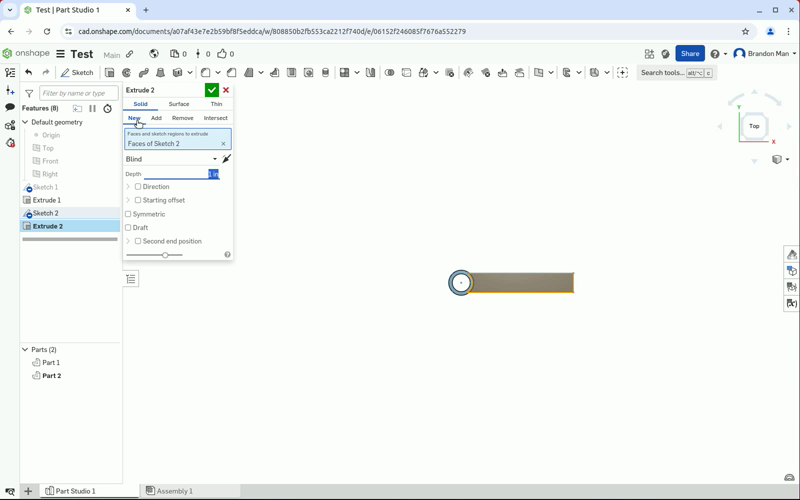
text(10.11)
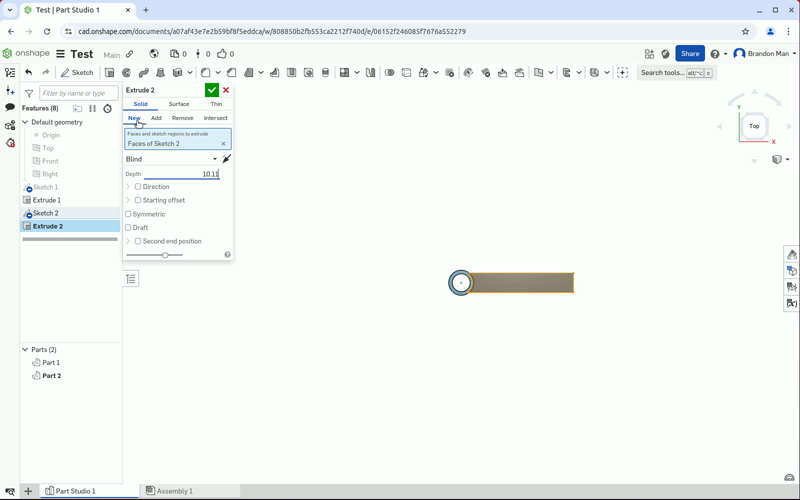
key(enter)
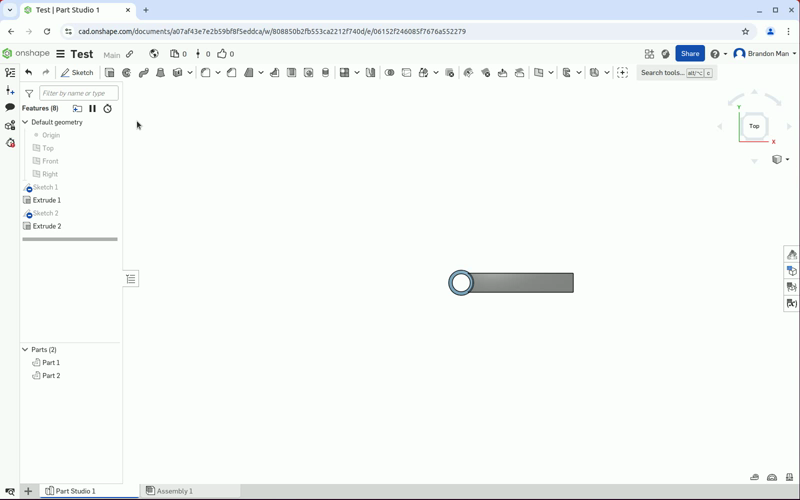
key(shift+h)
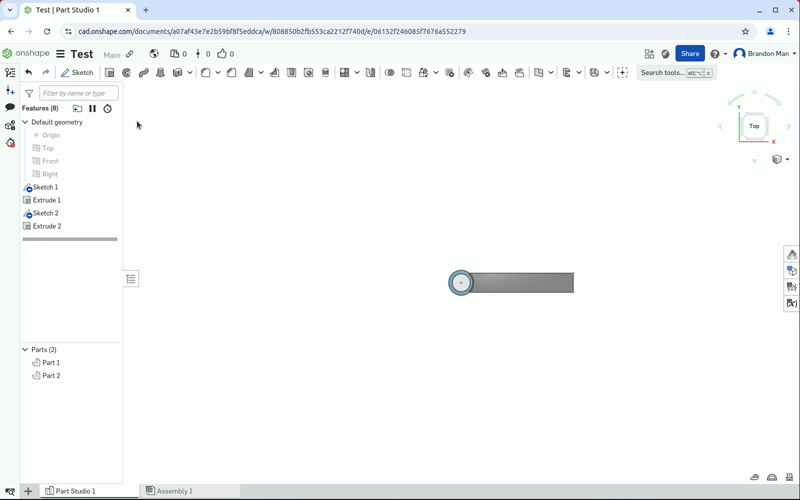
key(shift+h)
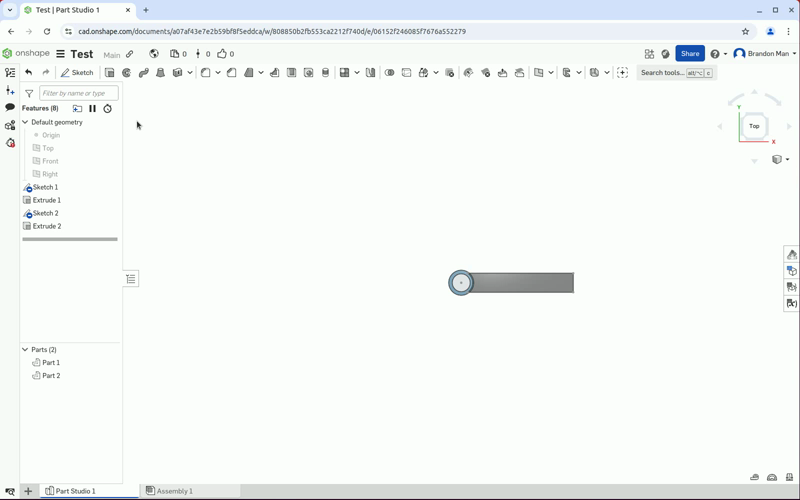
key(shift+7)
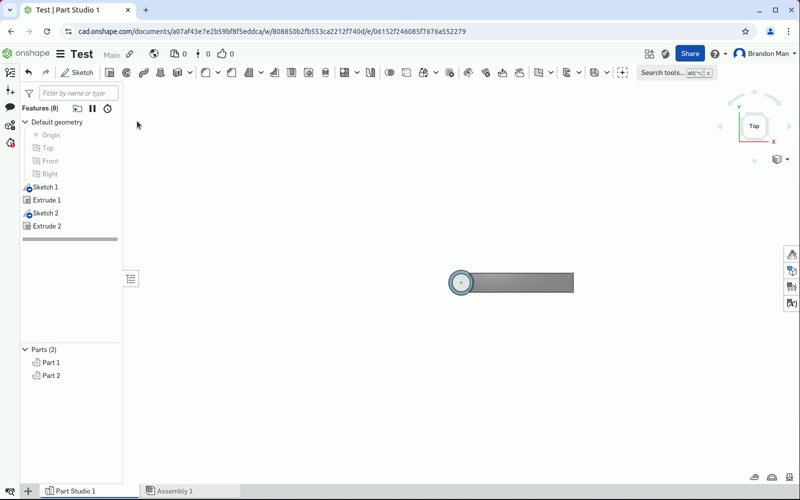
key(up, 3)
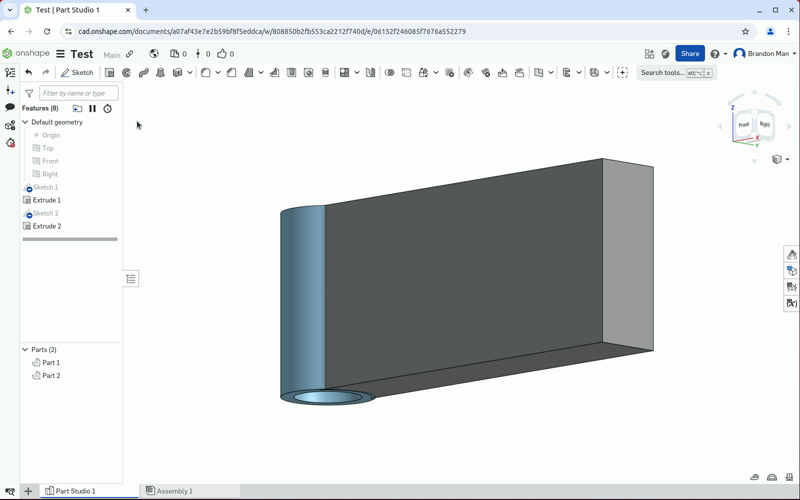
key(left, 3)
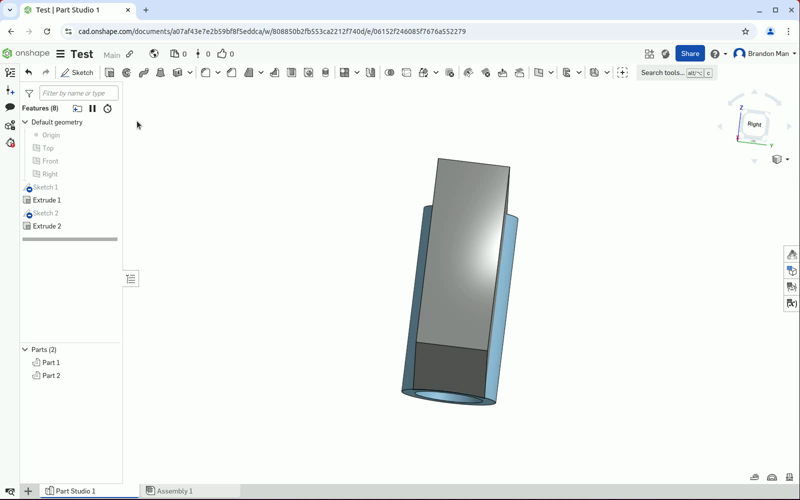
key(right, 3)
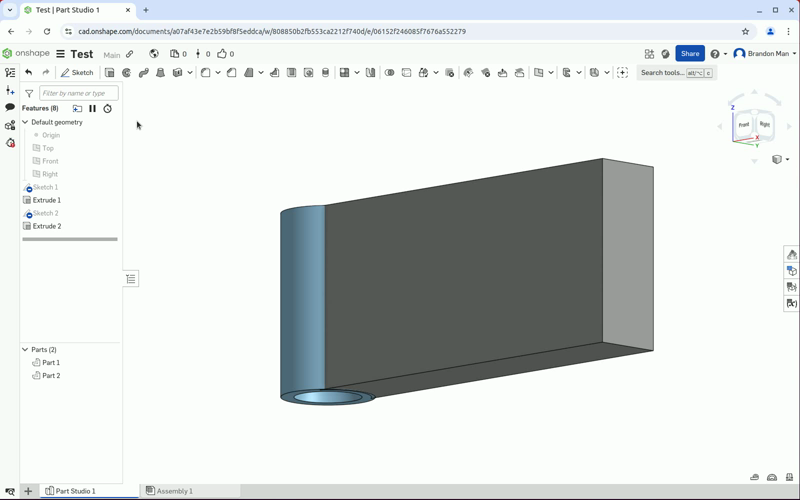
key(down, 3)
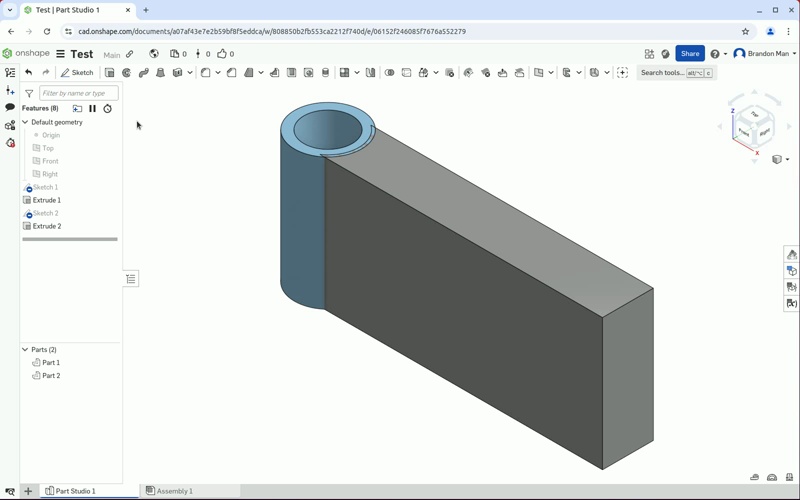
mouse_move(73, 189)
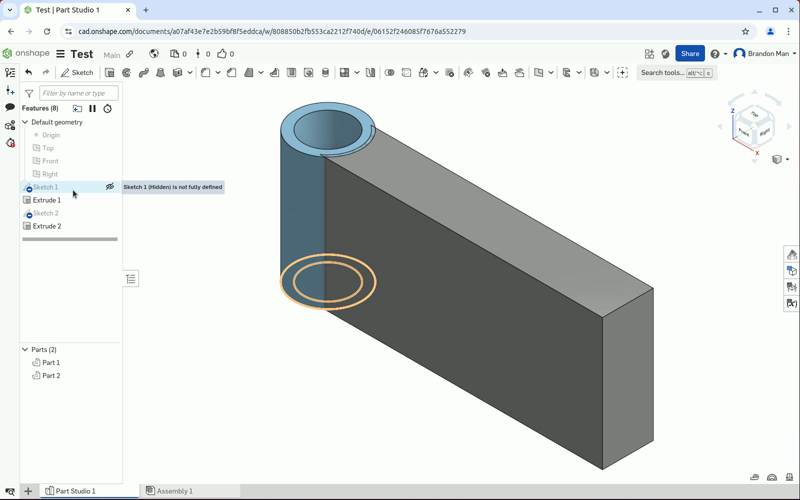
click(73, 189)